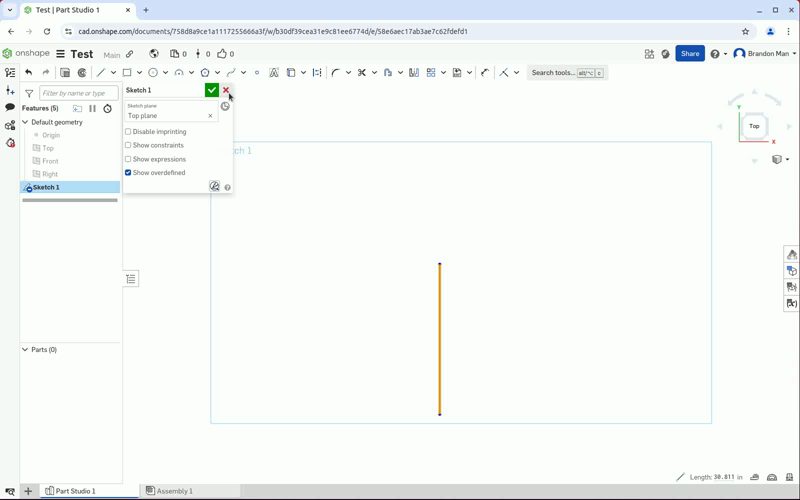
key(shift+h)
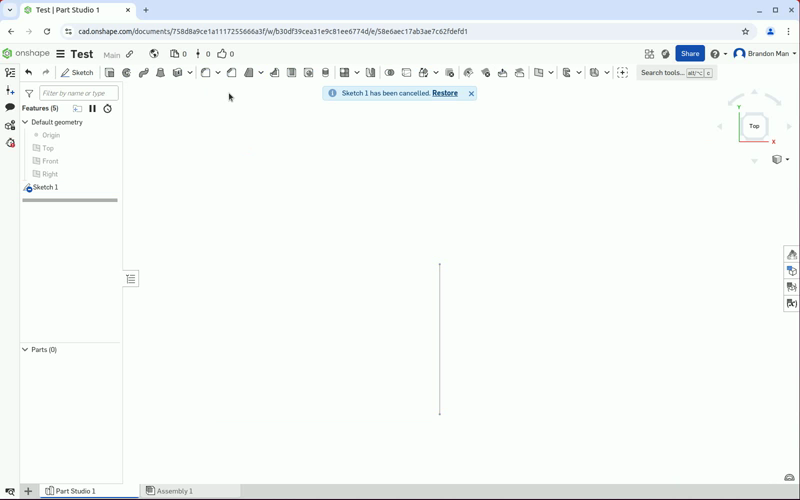
key(shift+s)
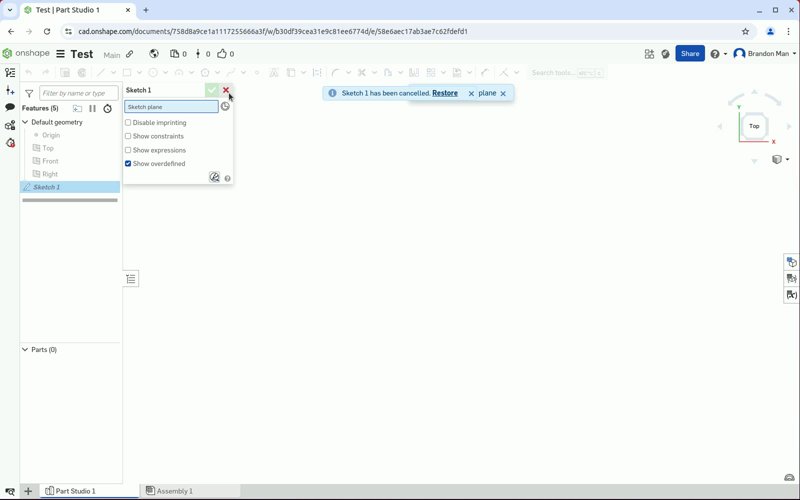
mouse_move(73, 150)
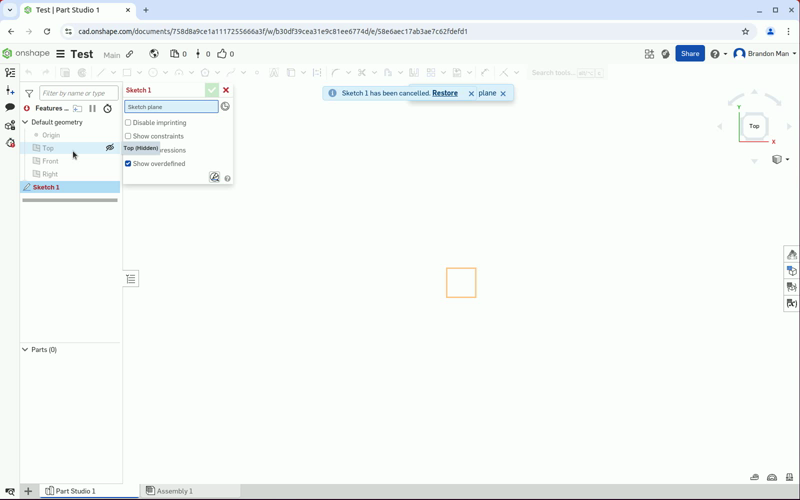
click(73, 150)
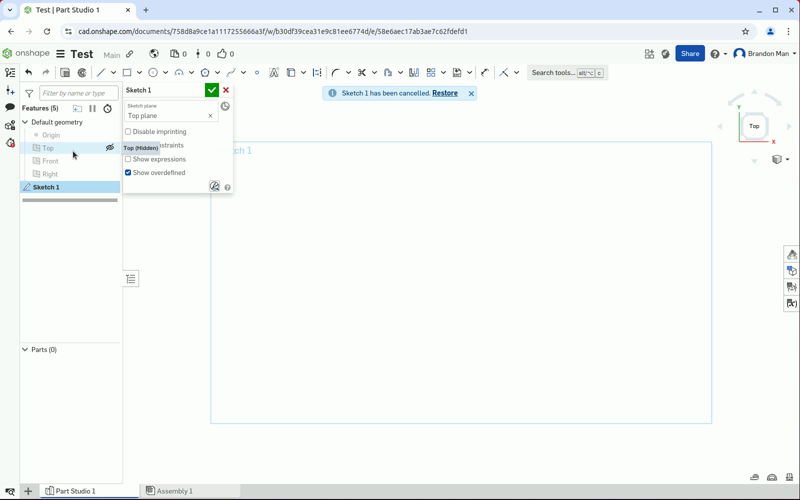
mouse_move(73, 352)
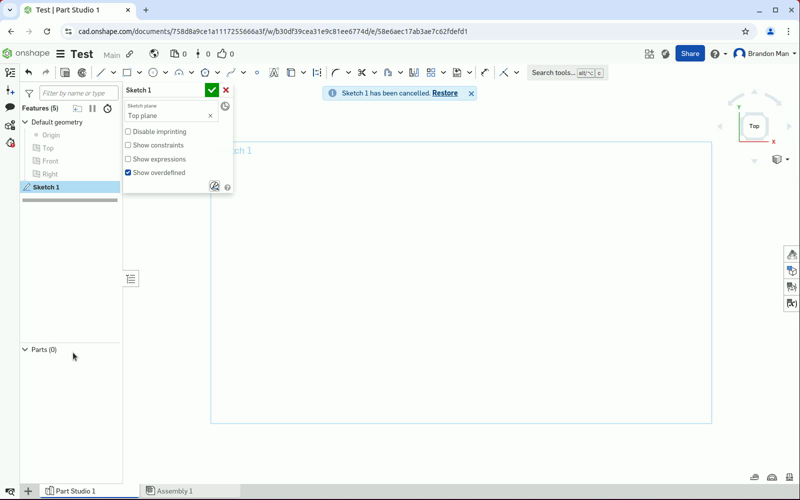
key(y)
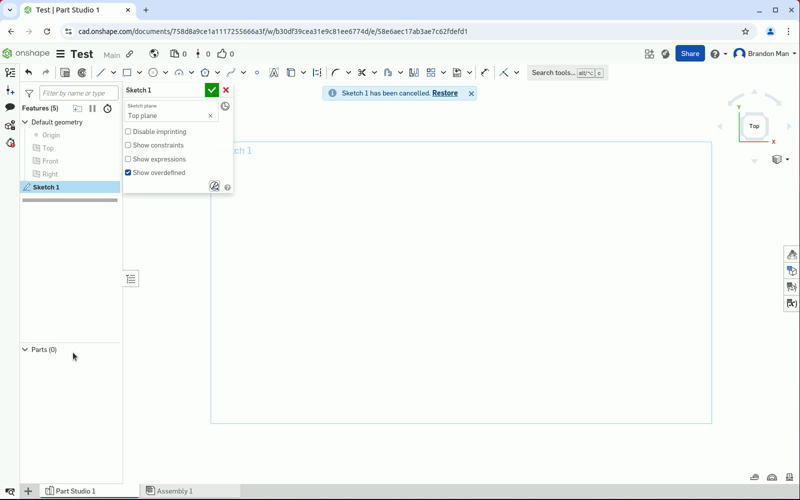
key(c)
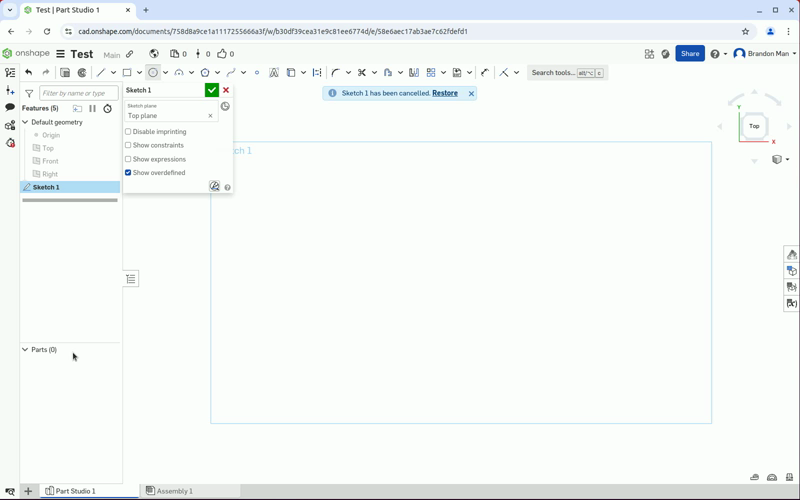
key_down(shift)
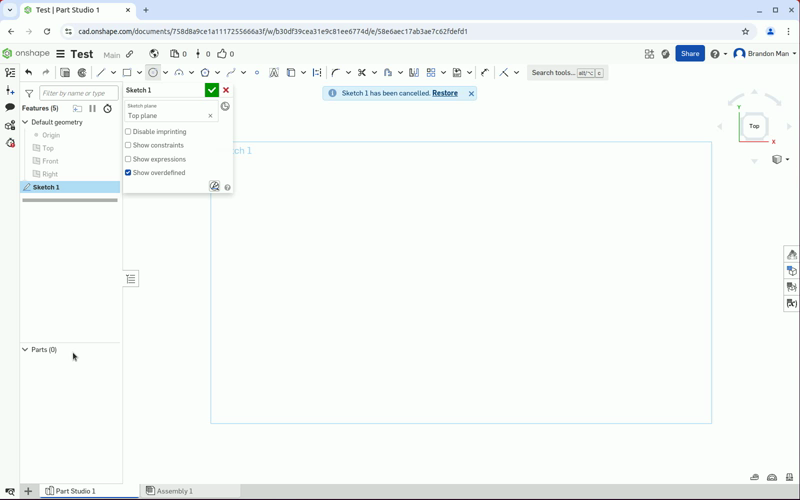
mouse_move(461, 282)
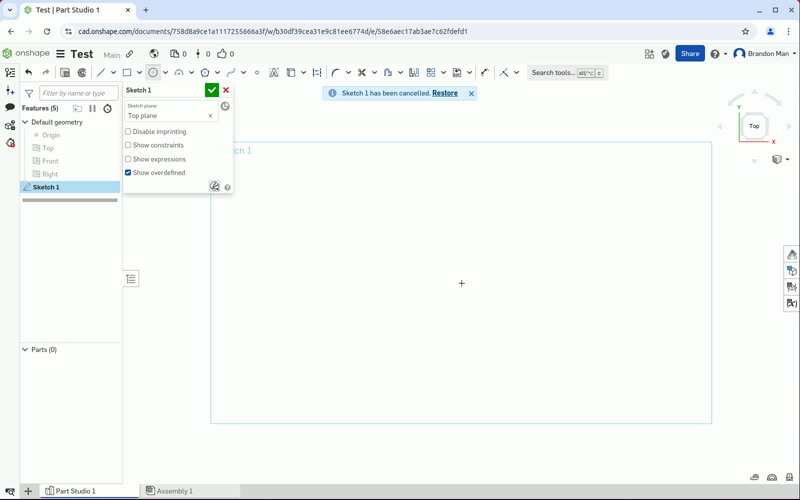
click(461, 282)
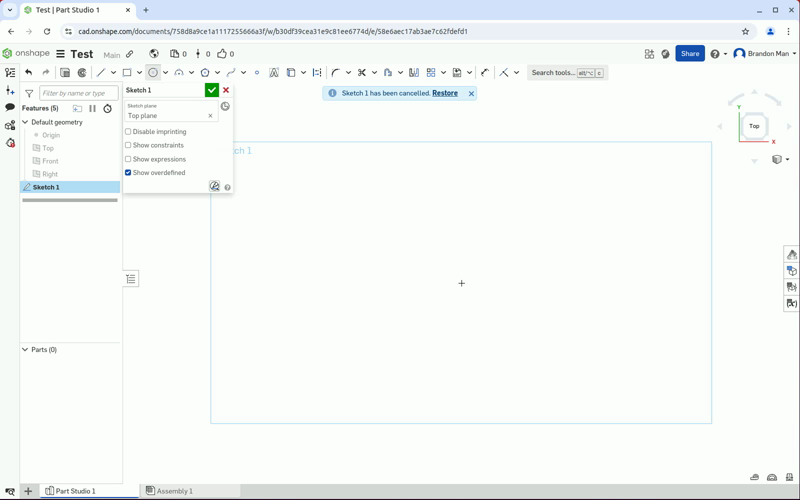
key_up(shift)
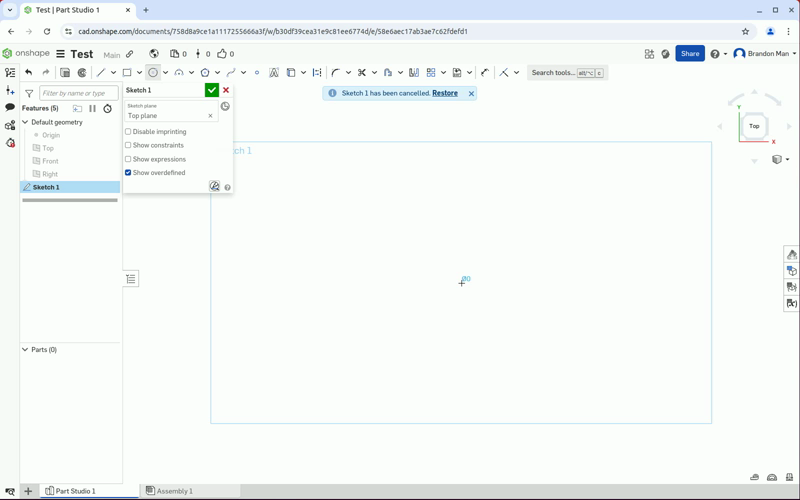
mouse_move(473, 282)
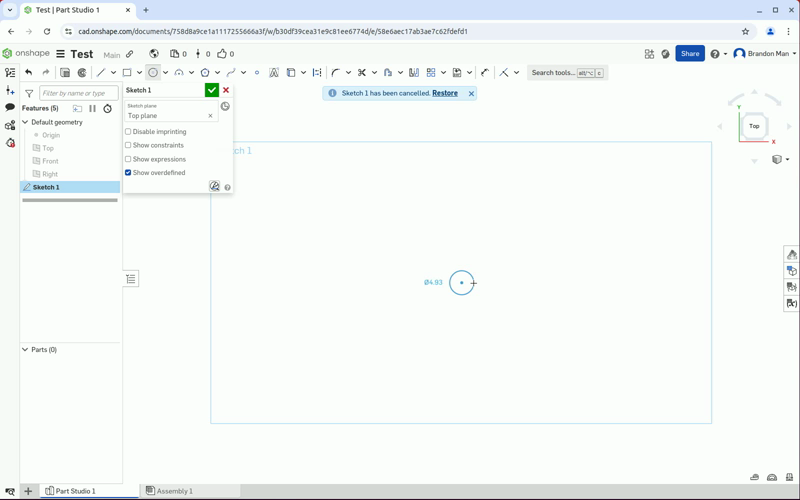
click(473, 282)
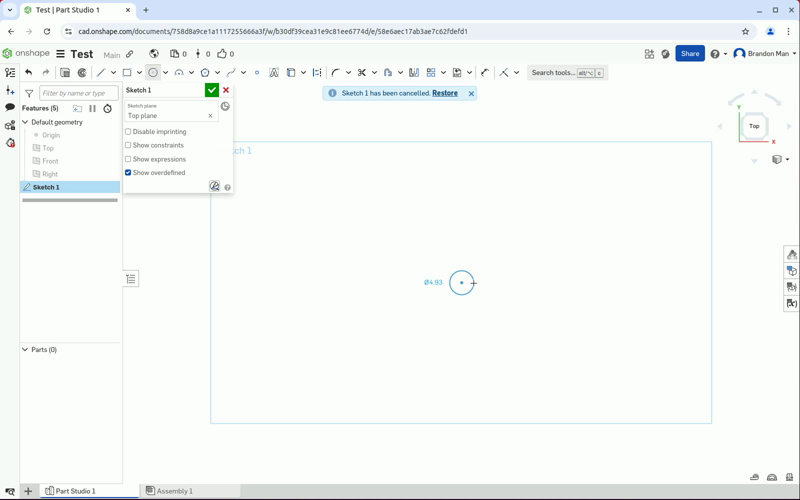
key(esc)
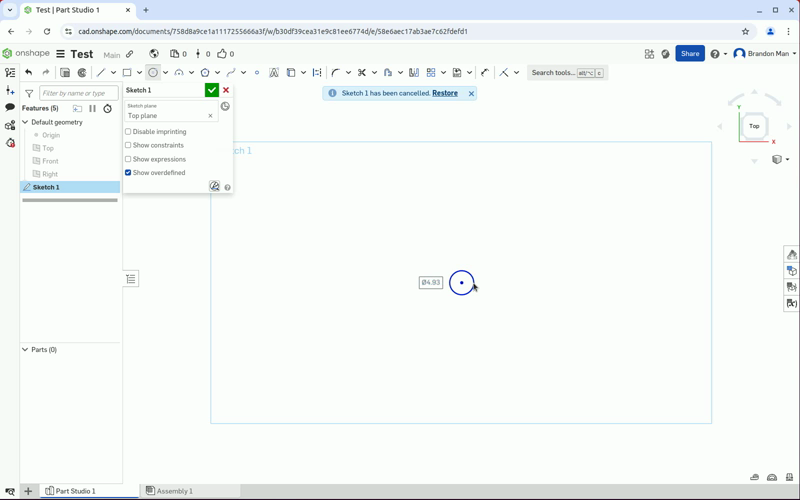
key(c)
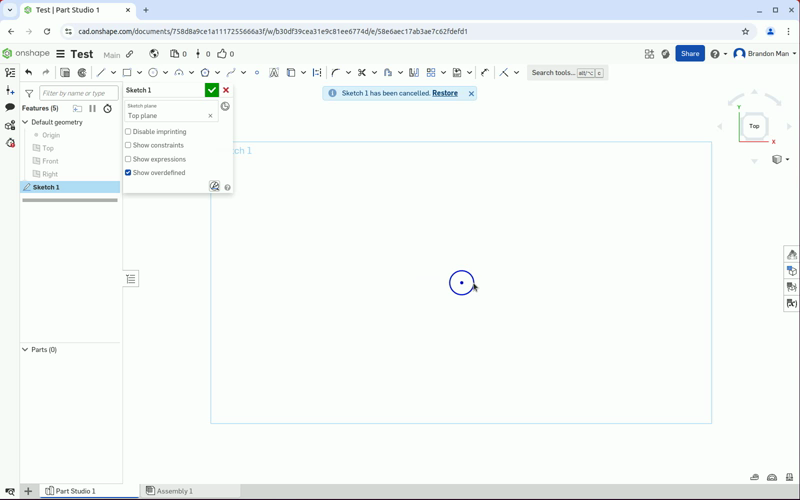
key_down(shift)
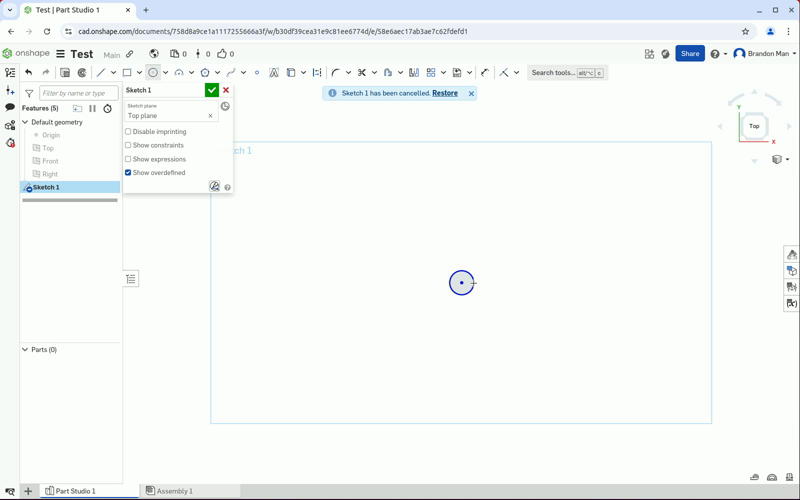
mouse_move(461, 282)
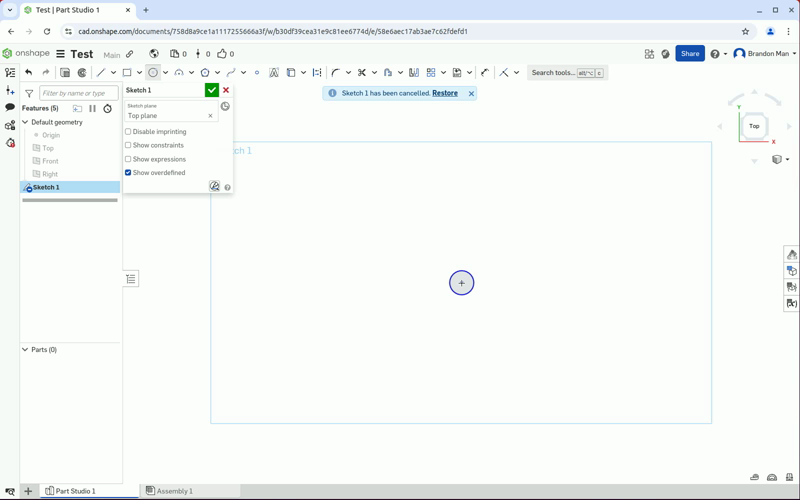
click(461, 282)
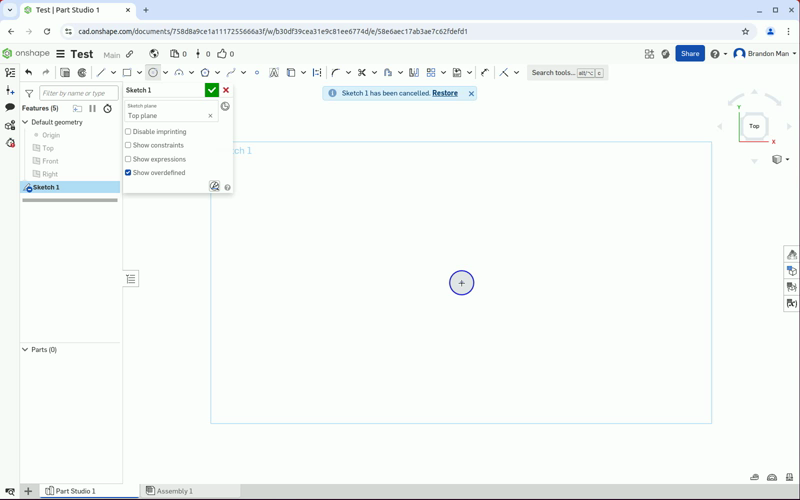
key_up(shift)
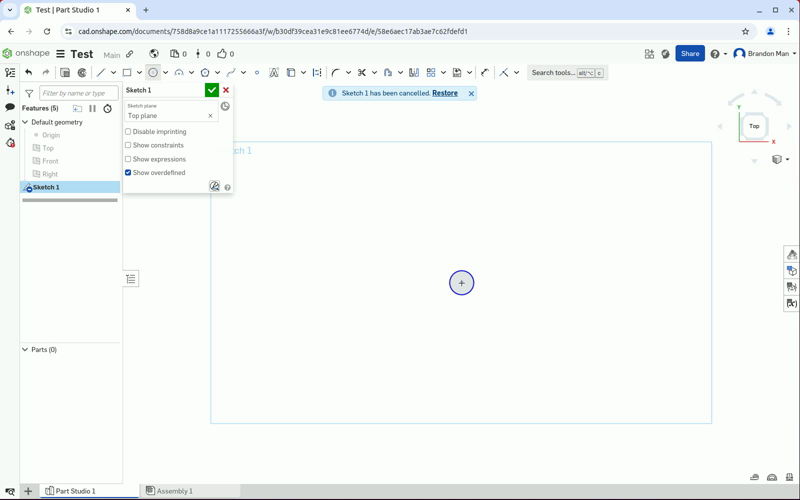
mouse_move(471, 282)
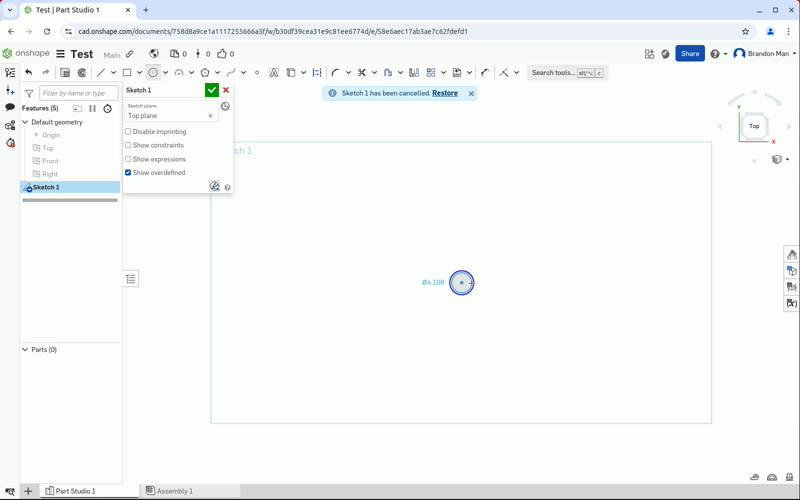
scroll(6)
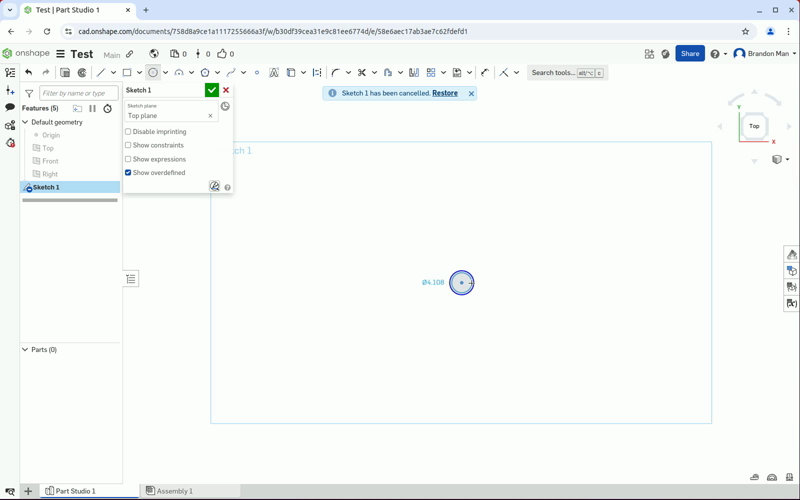
scroll(6)
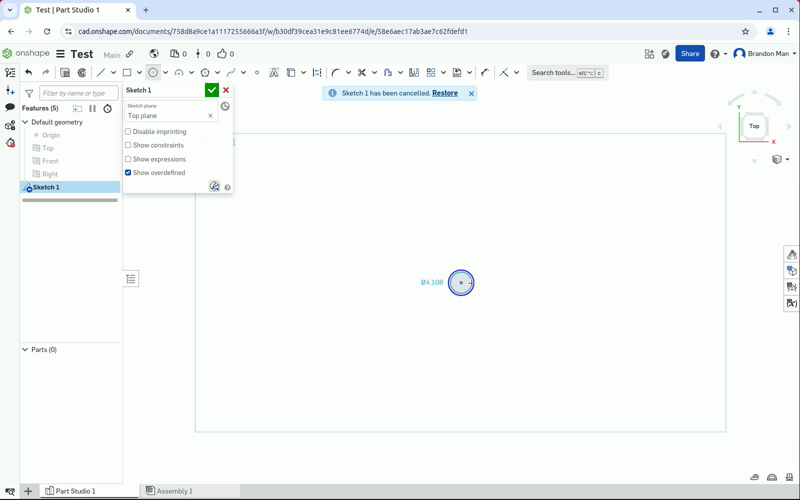
scroll(6)
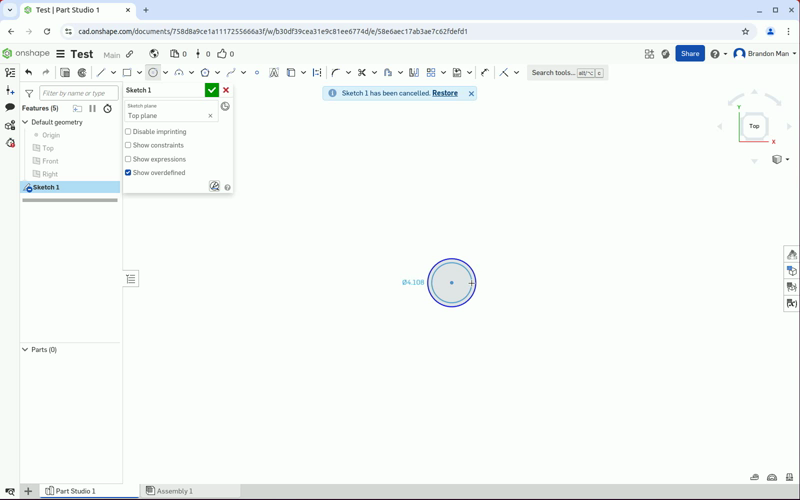
scroll(6)
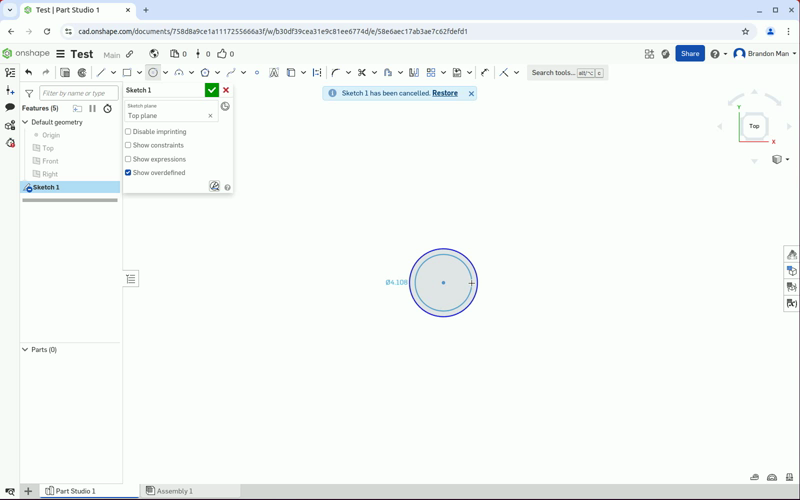
scroll(6)
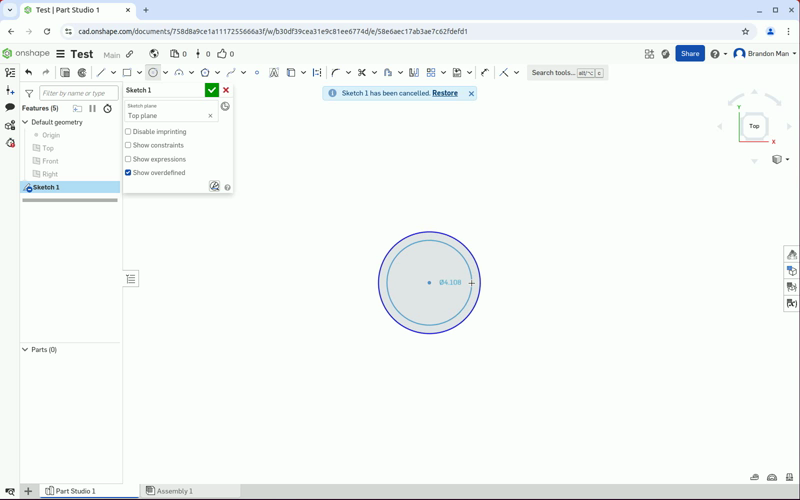
scroll(6)
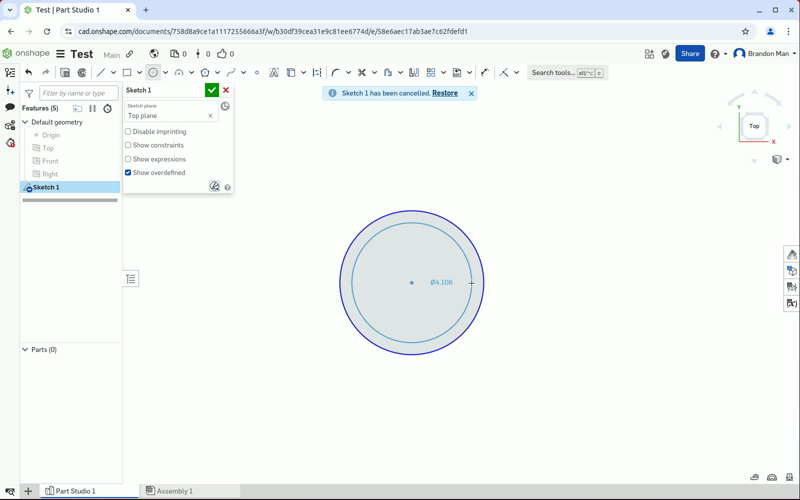
scroll(6)
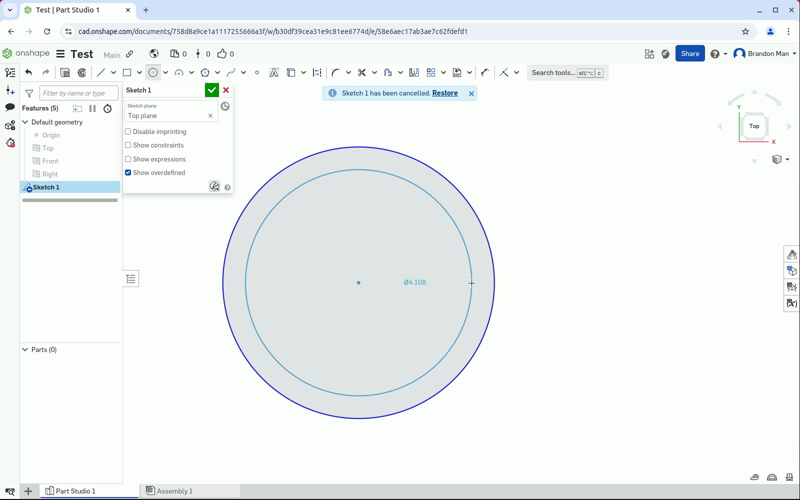
click(471, 282)
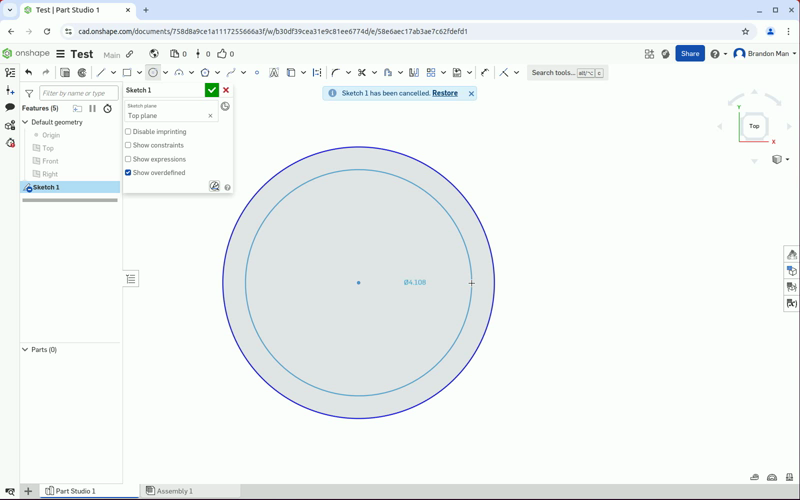
scroll(-6)
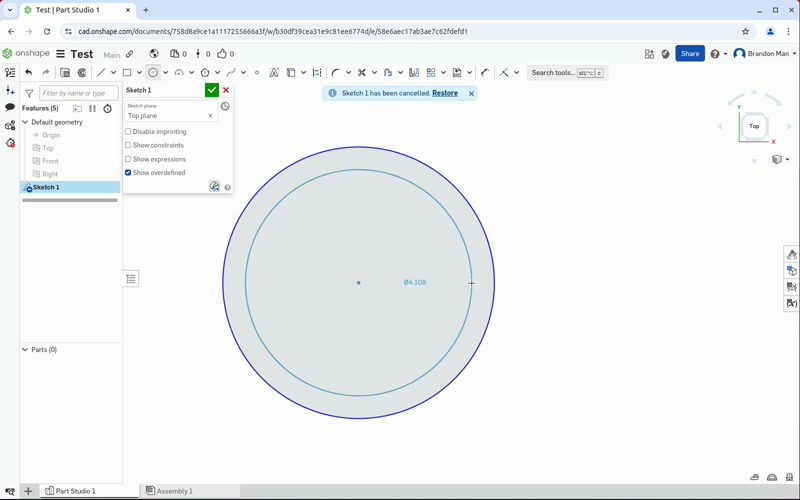
scroll(-6)
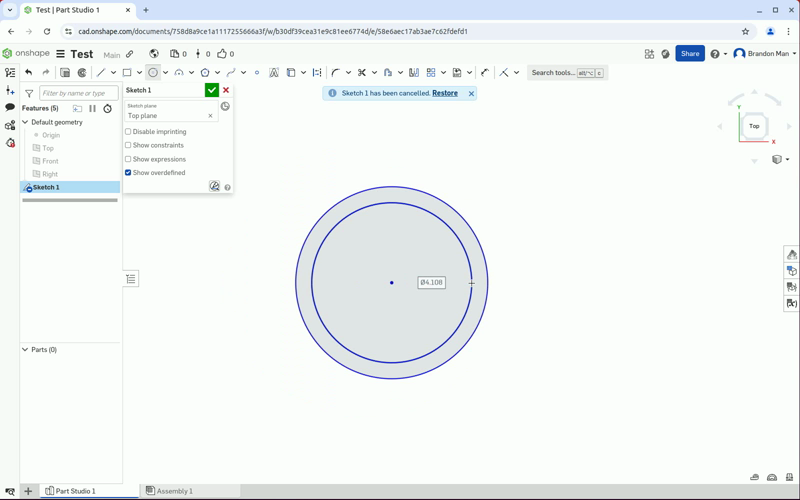
scroll(-6)
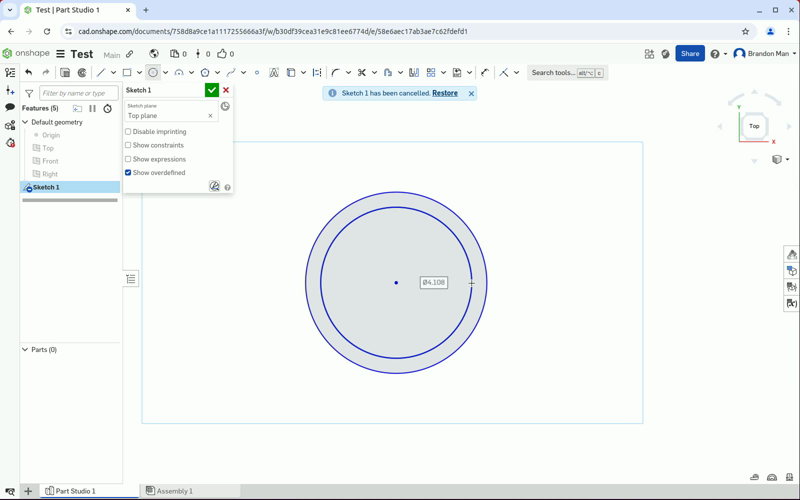
scroll(-6)
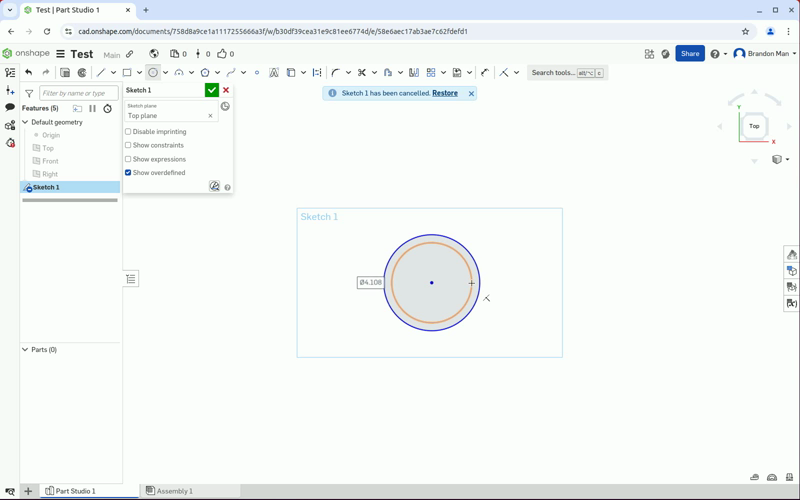
scroll(-6)
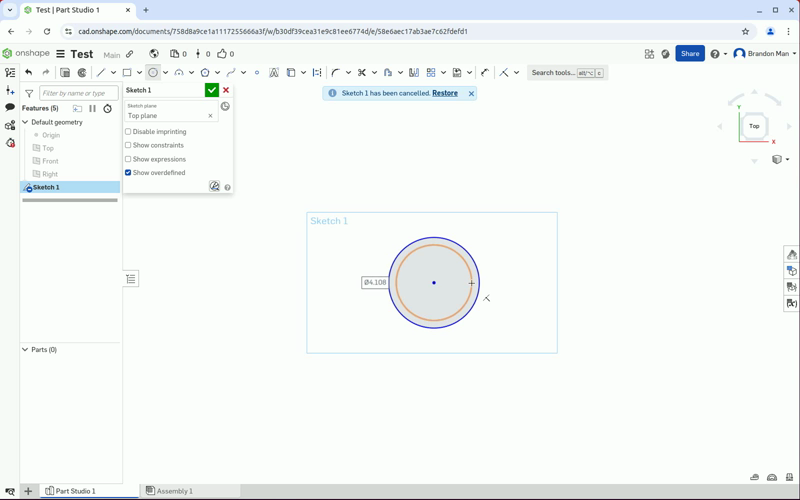
scroll(-6)
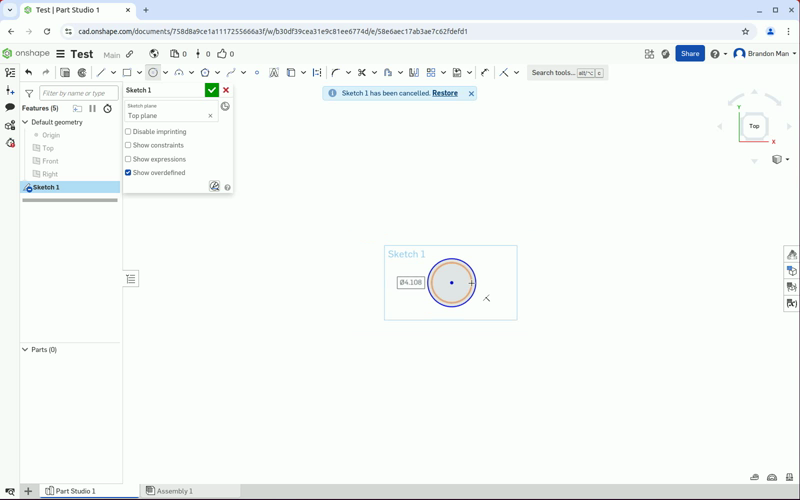
scroll(-6)
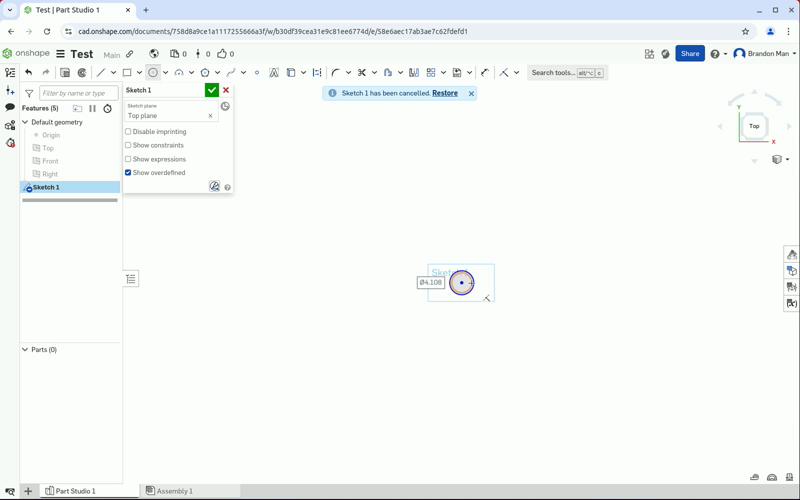
key(esc)
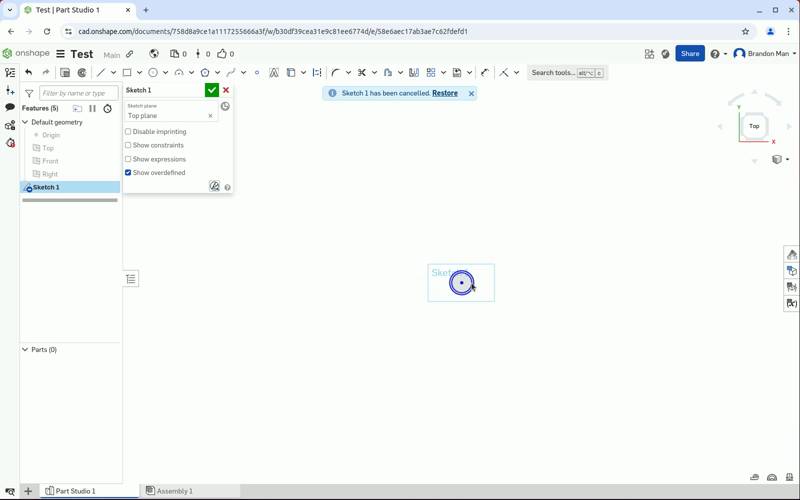
mouse_move(470, 290)
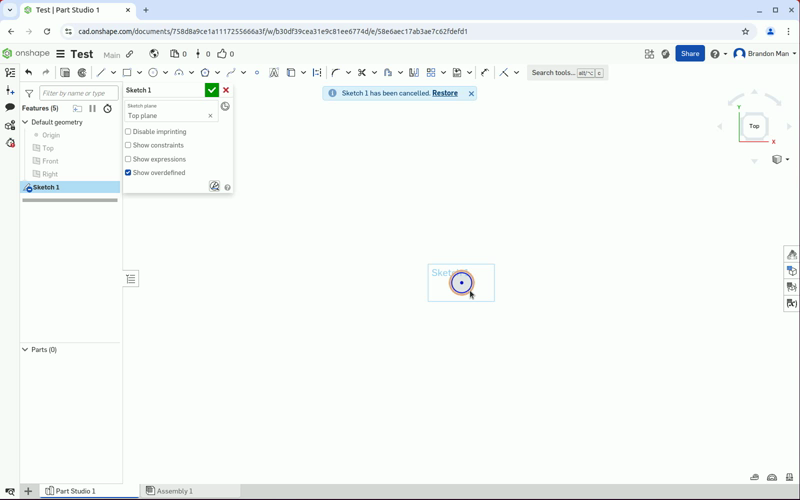
scroll(6)
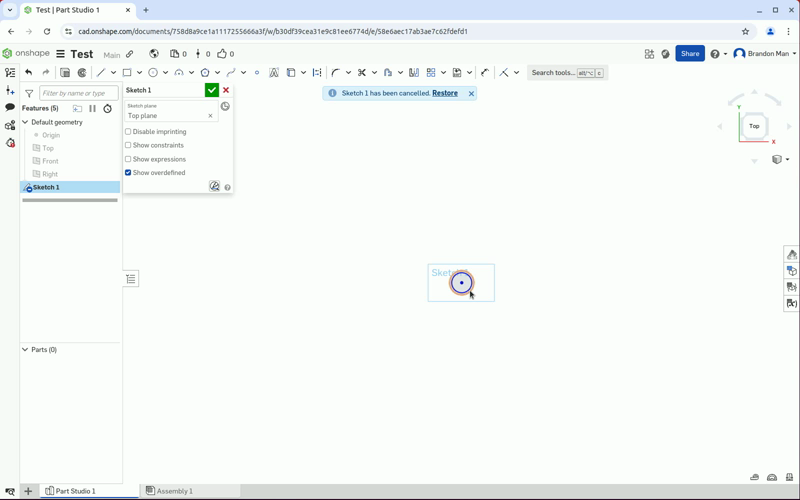
scroll(6)
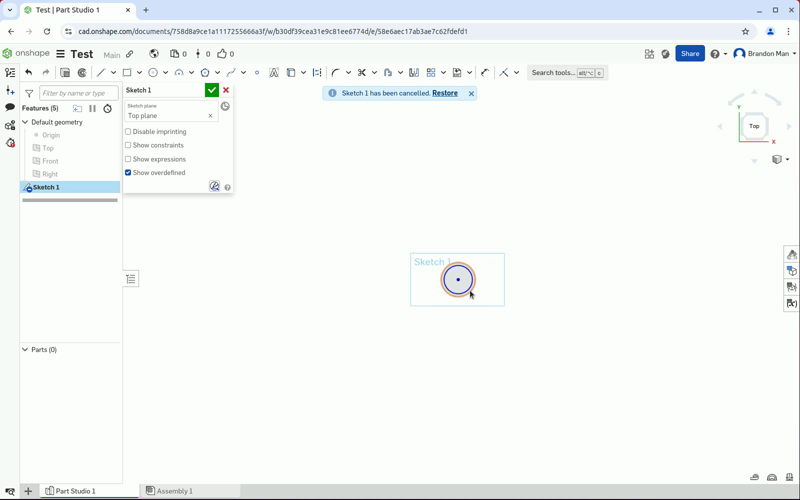
scroll(6)
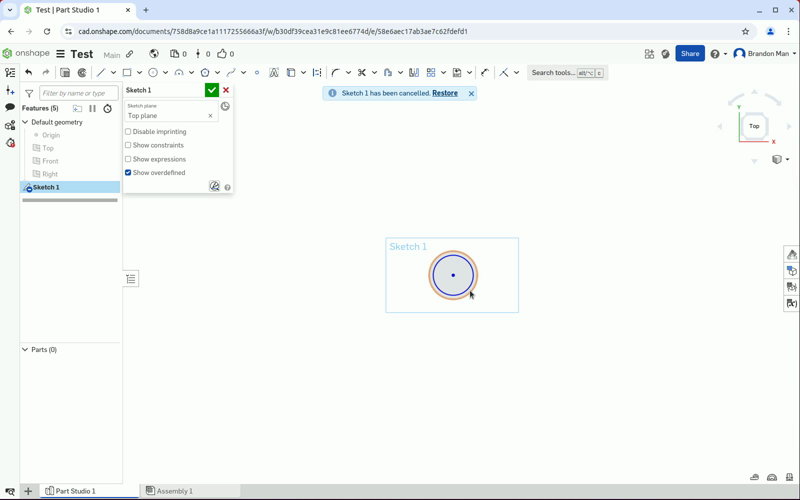
scroll(6)
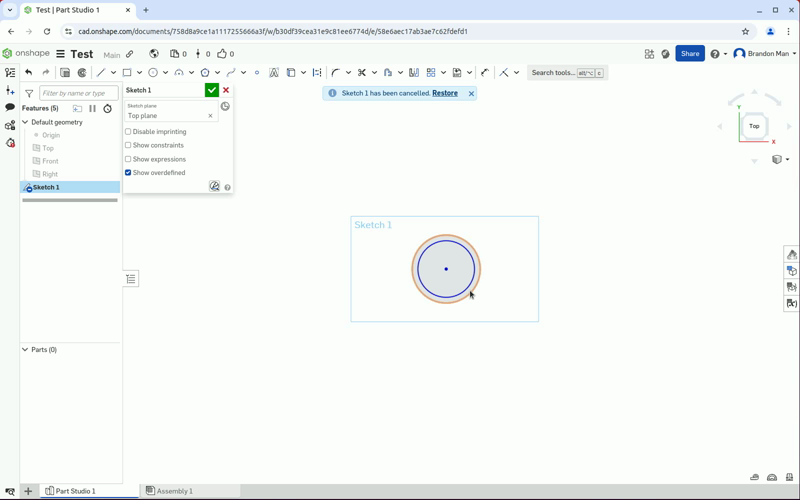
scroll(6)
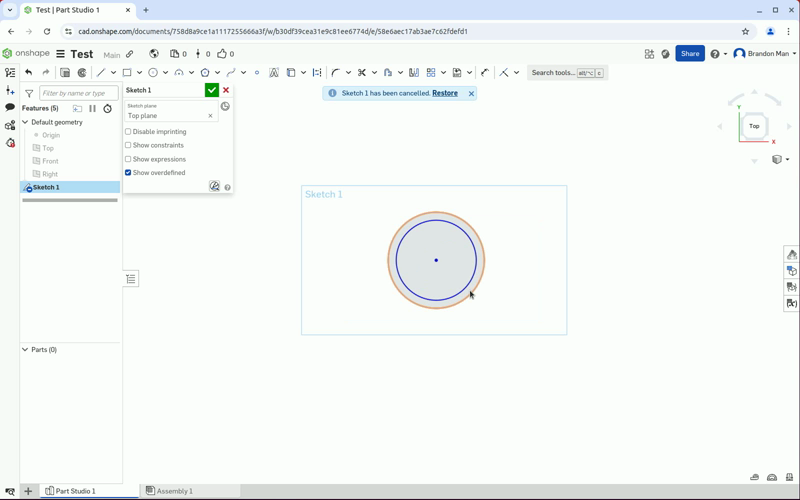
scroll(6)
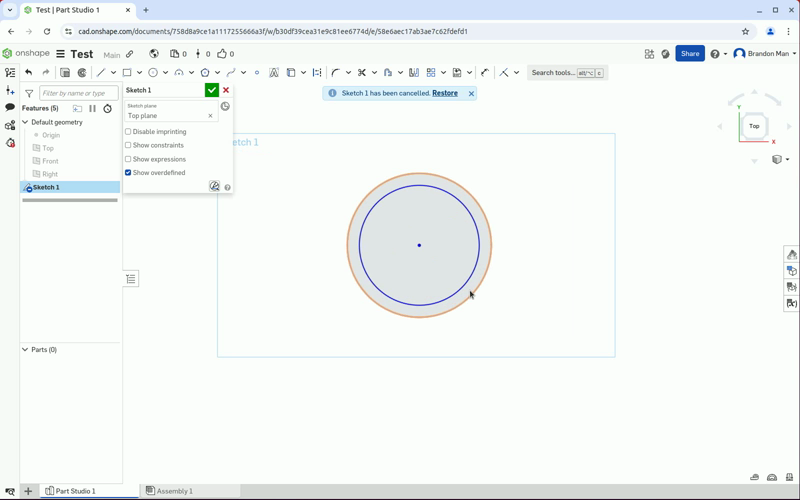
scroll(6)
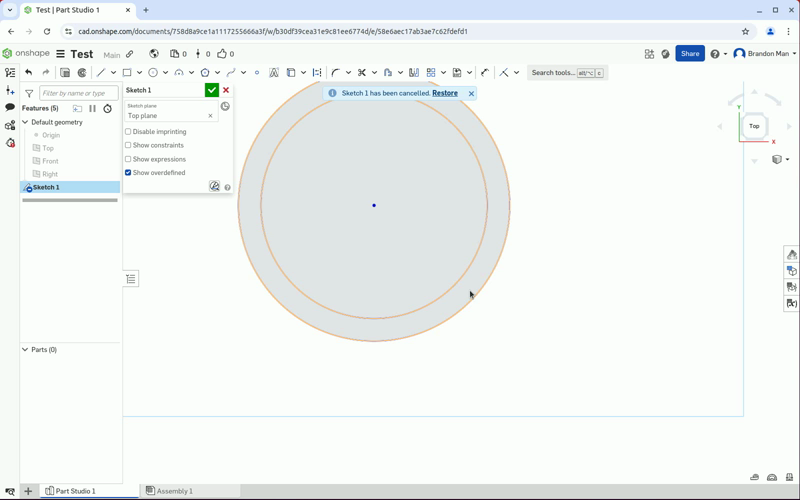
click(470, 290)
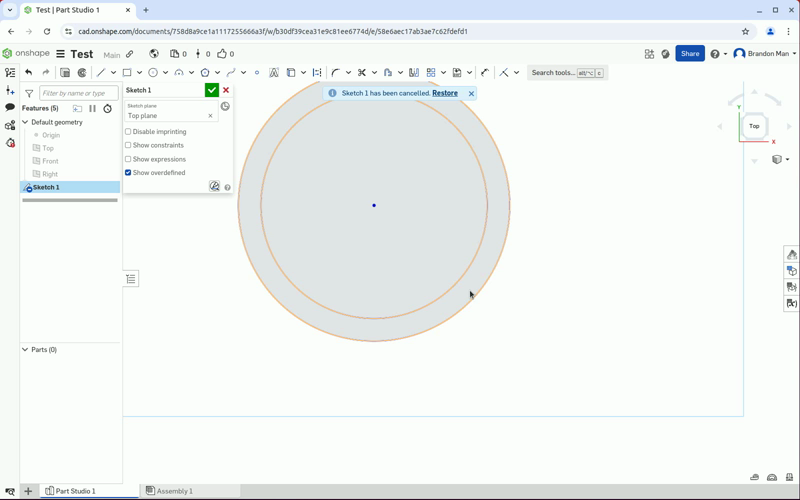
scroll(-6)
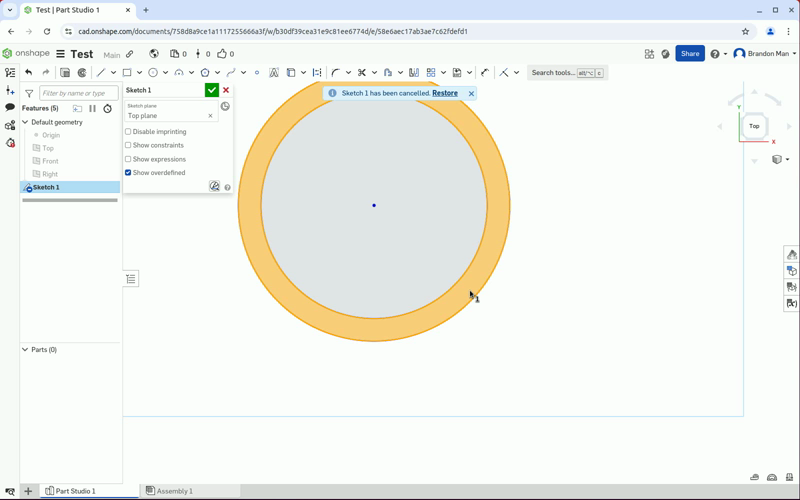
scroll(-6)
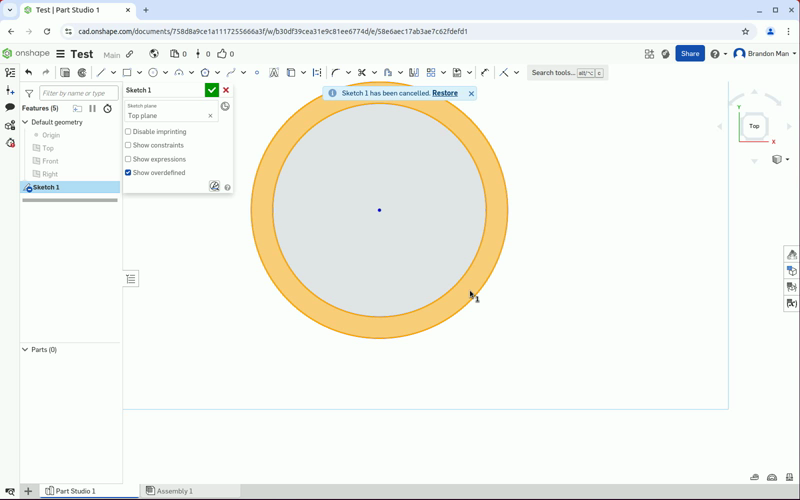
scroll(-6)
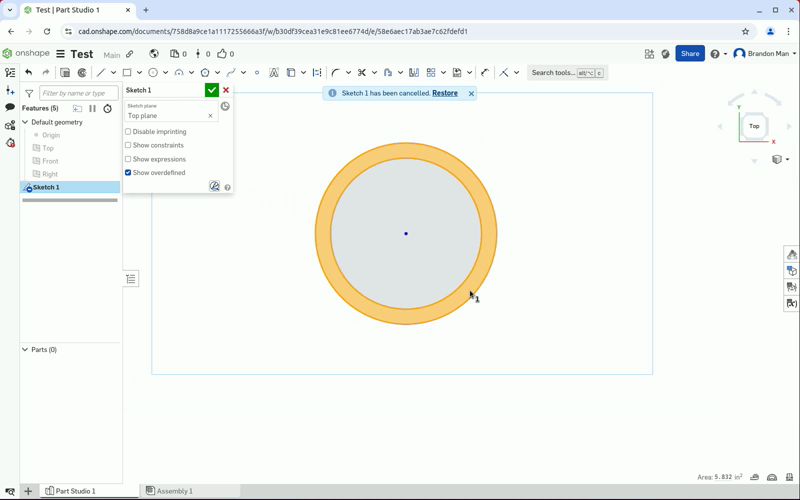
scroll(-6)
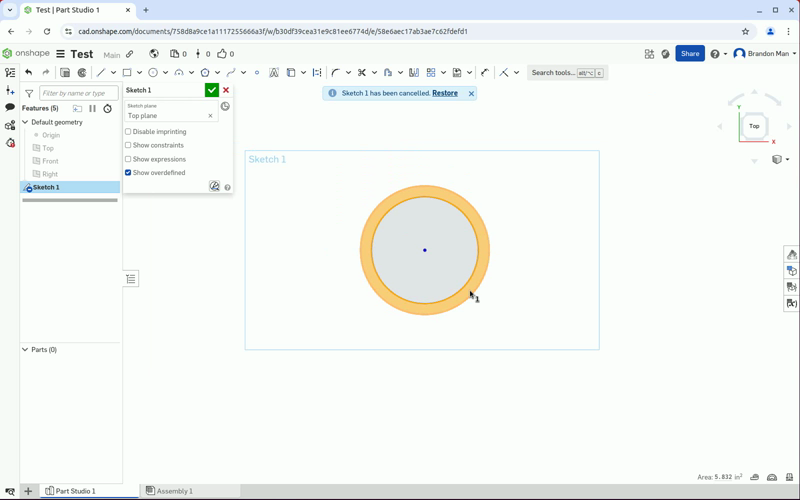
scroll(-6)
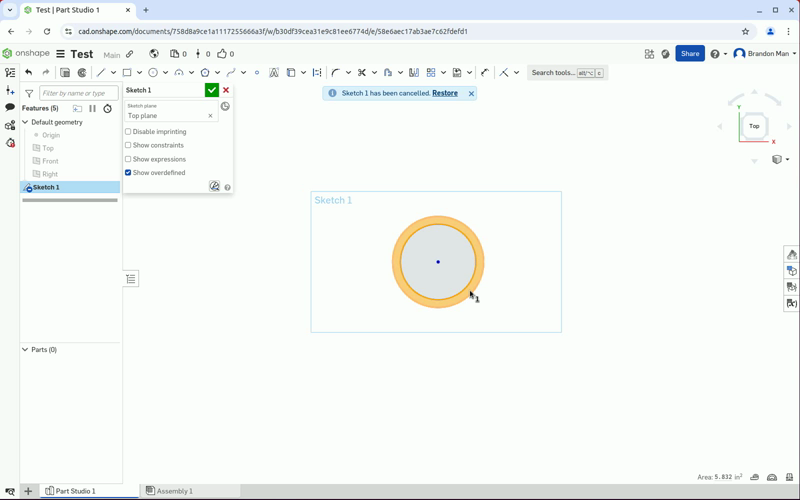
scroll(-6)
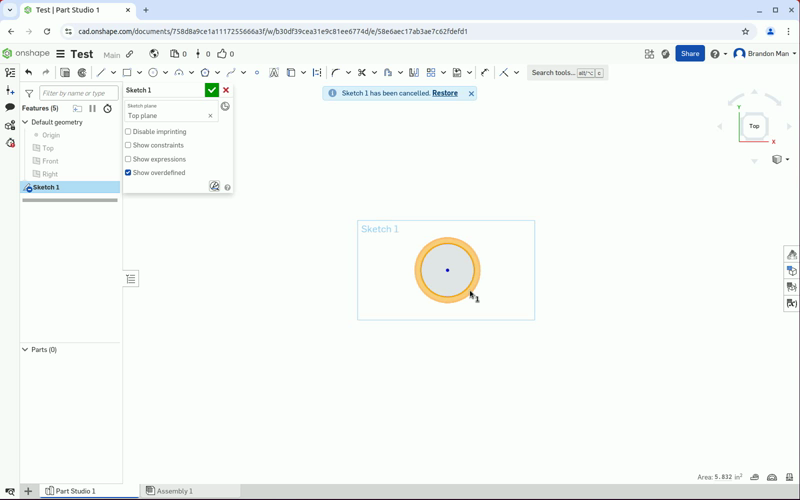
scroll(-6)
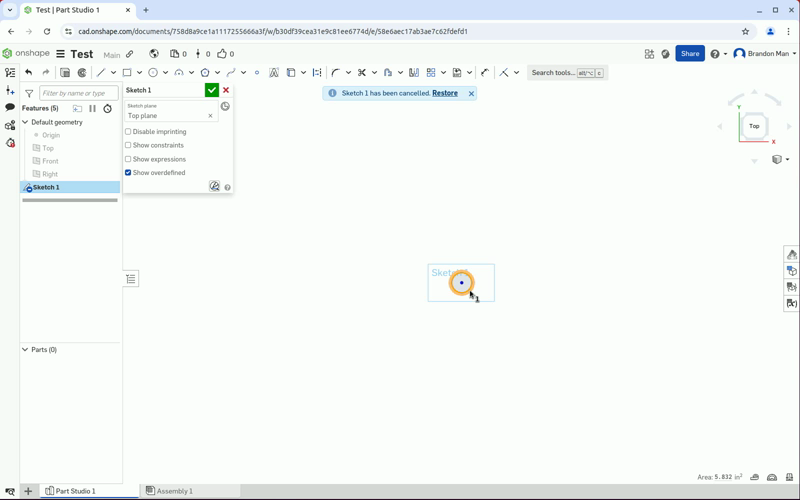
mouse_move(73, 352)
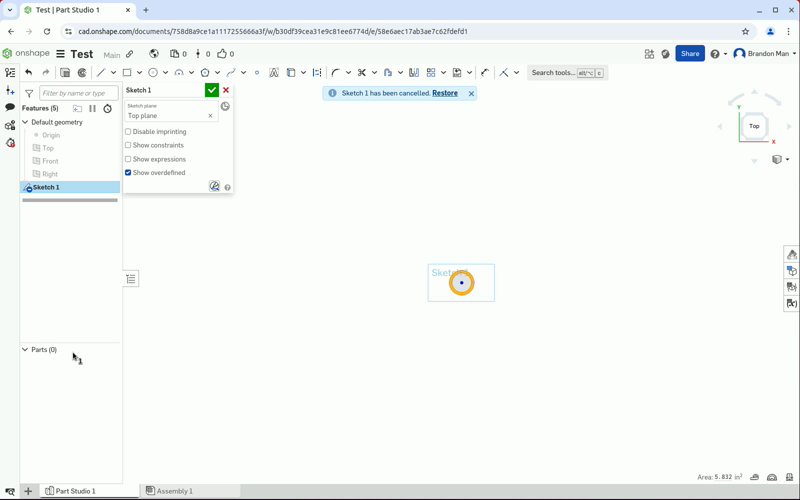
key(shift+y)
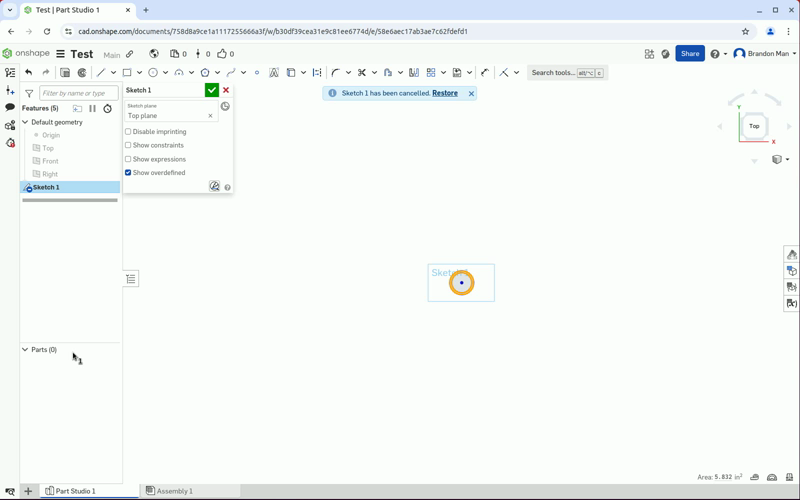
key(shift+e)
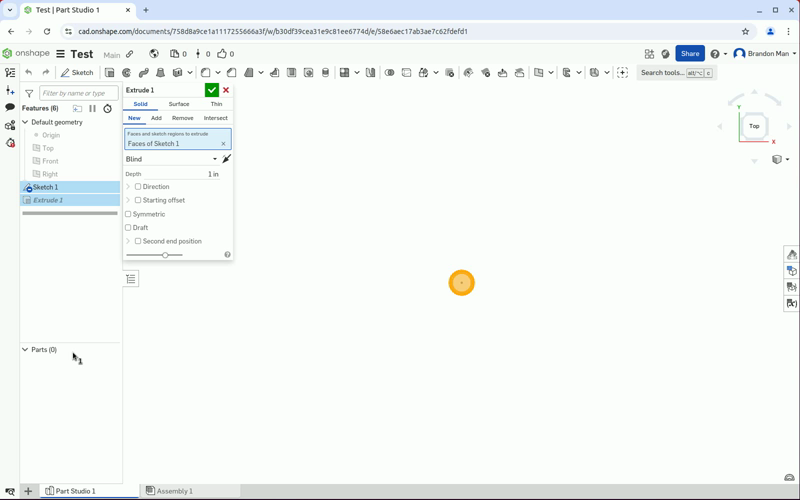
mouse_move(143, 106)
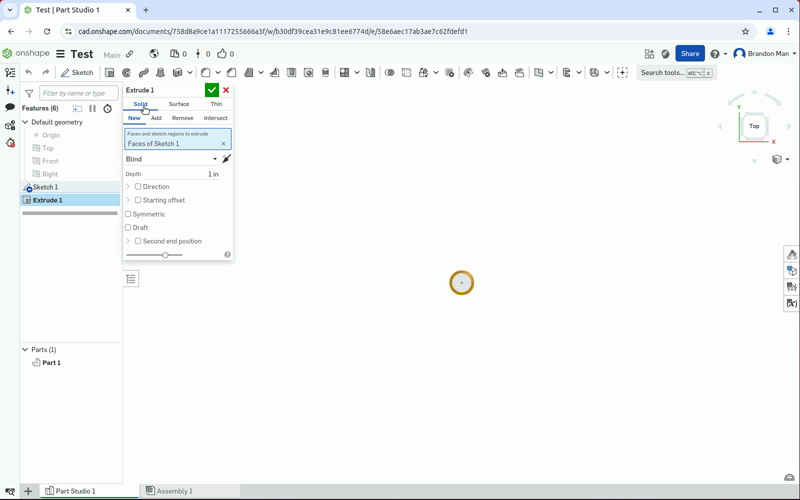
click(143, 106)
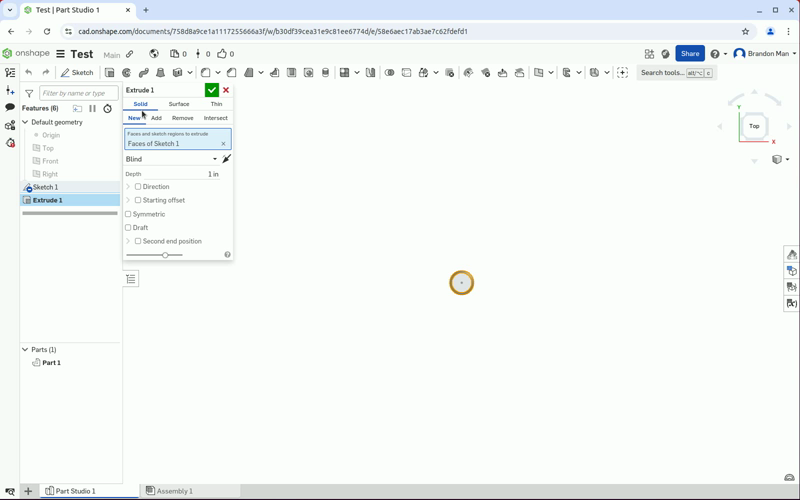
mouse_move(137, 120)
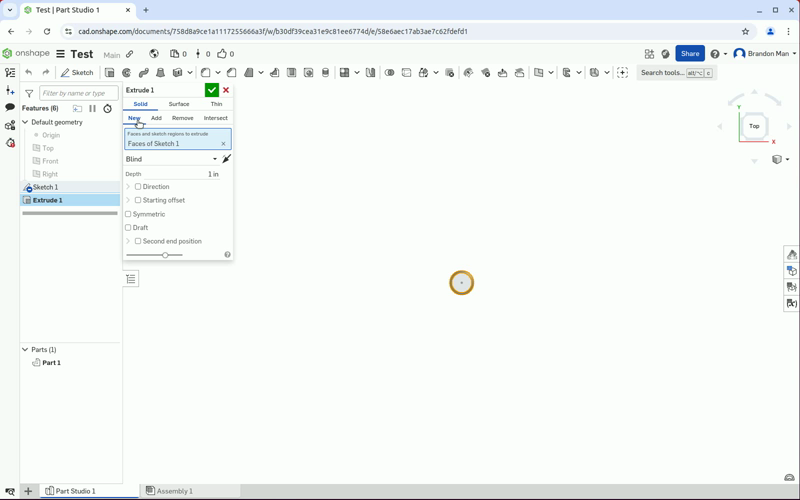
click(137, 120)
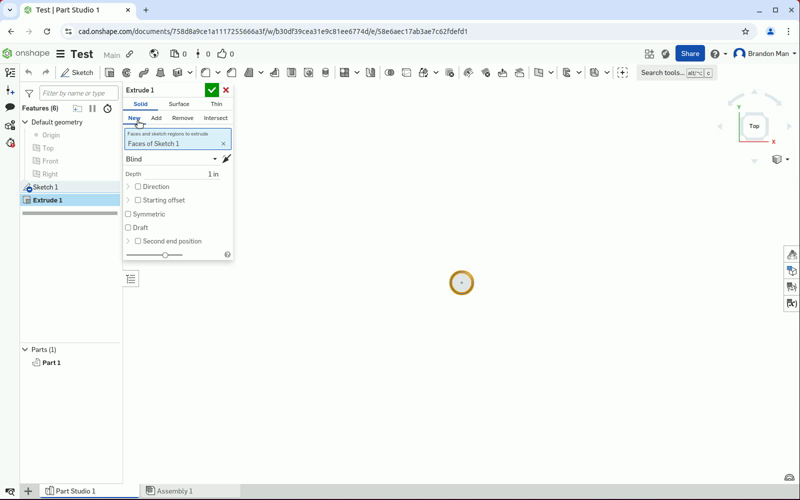
key(tab, 4)
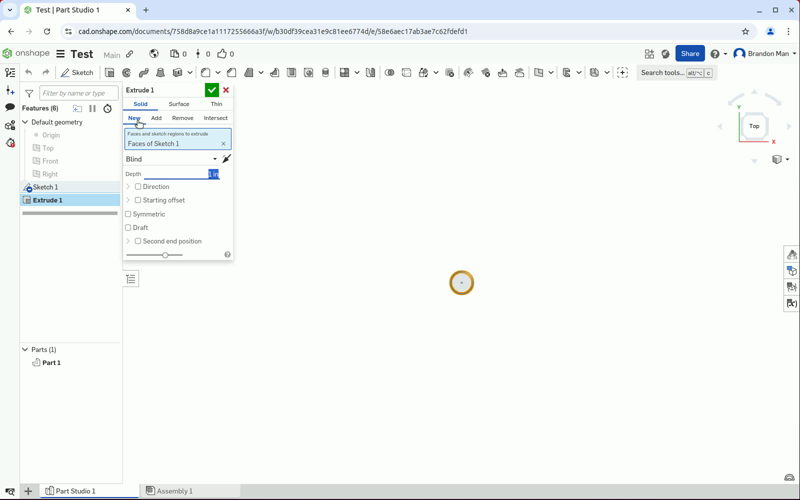
text(18.053)
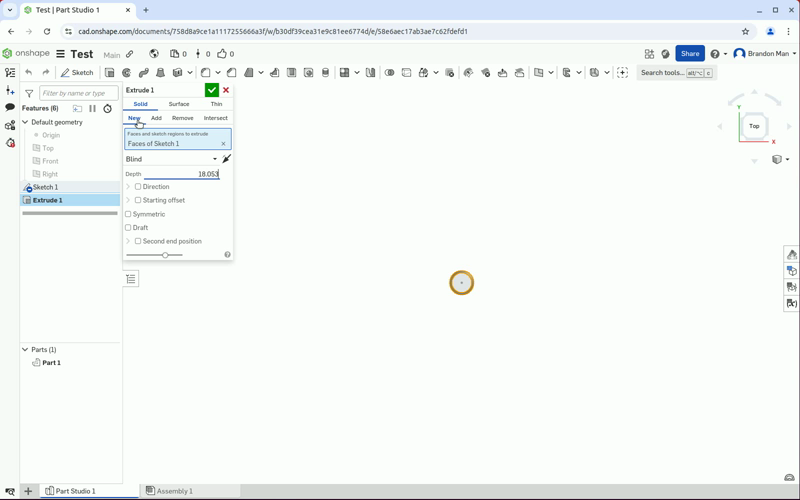
key(enter)
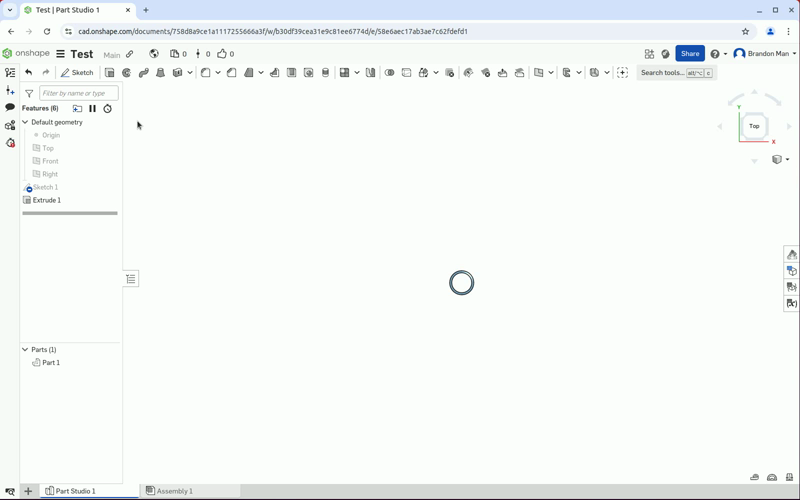
key(shift+h)
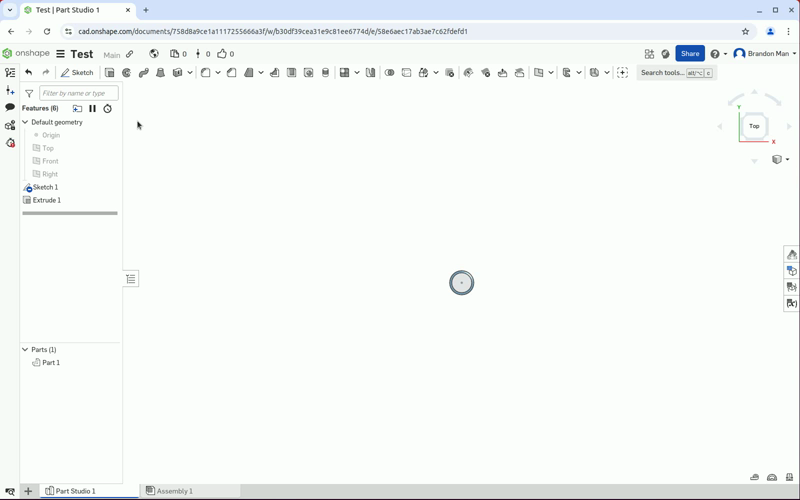
key(shift+h)
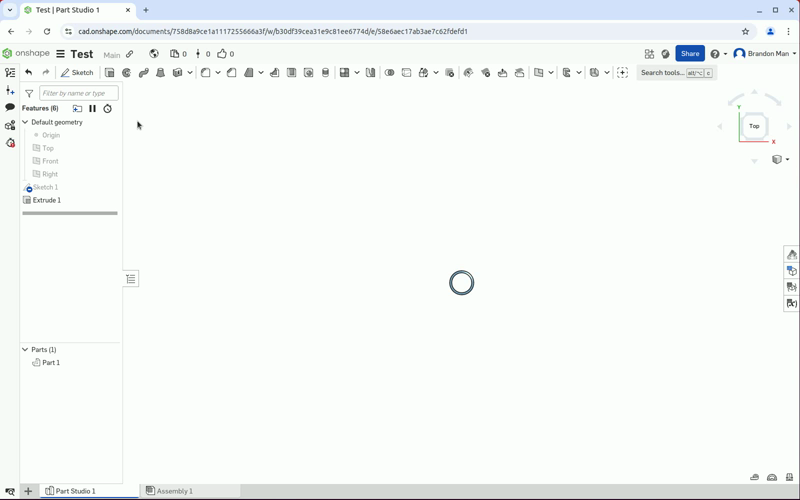
mouse_move(73, 189)
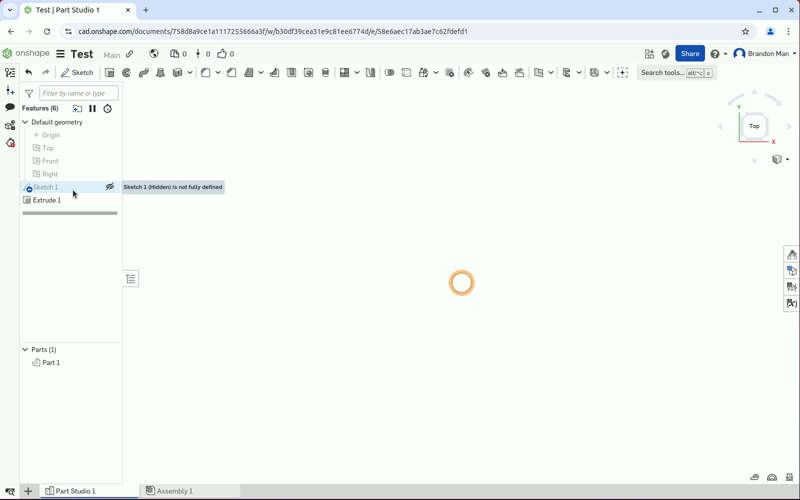
click(73, 189)
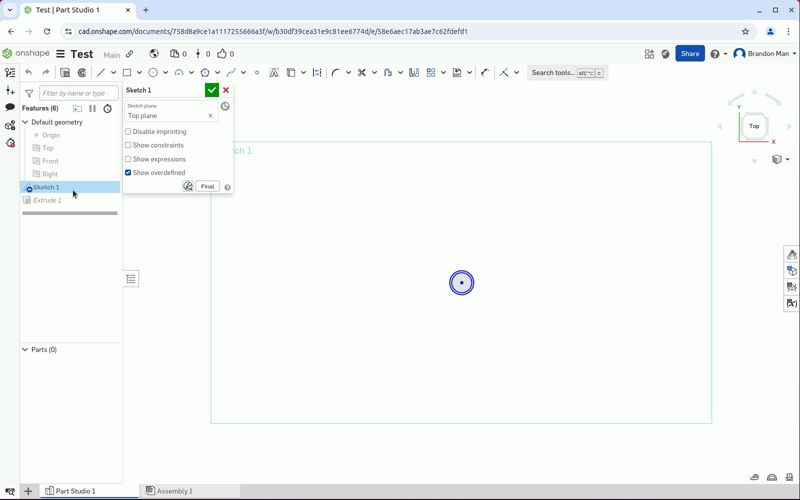
mouse_move(229, 92)
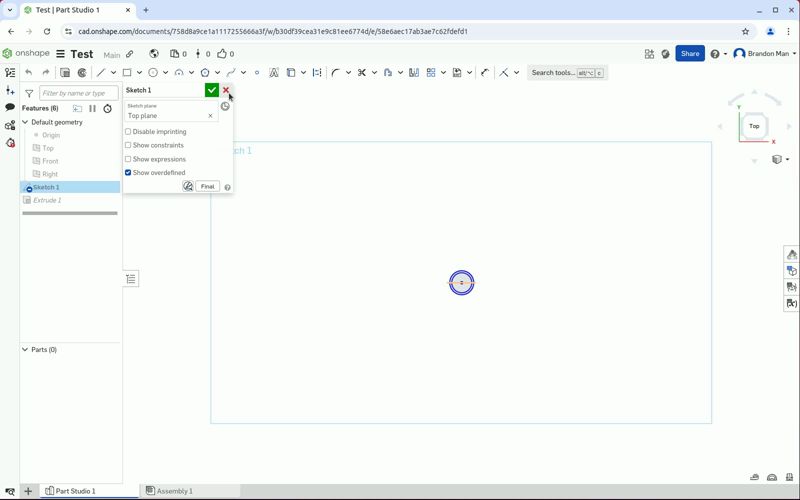
click(229, 92)
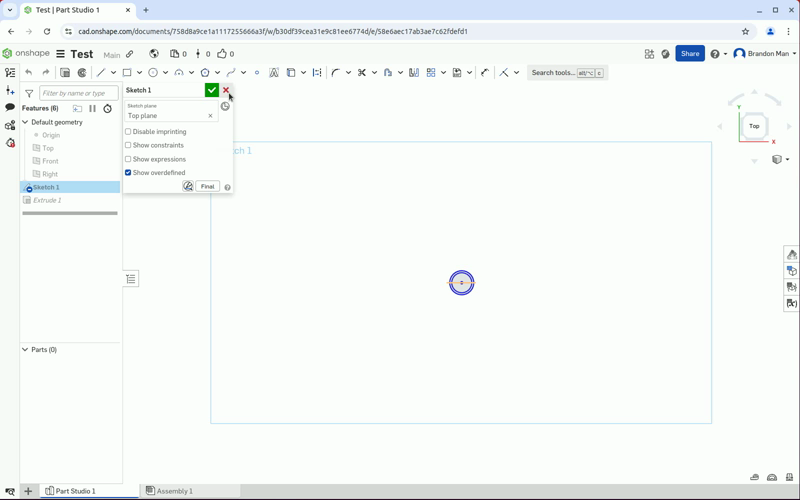
key(shift+s)
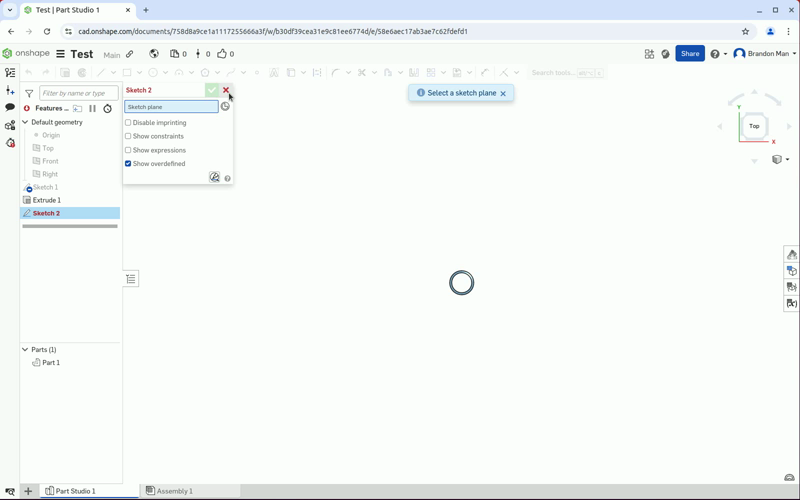
mouse_move(73, 150)
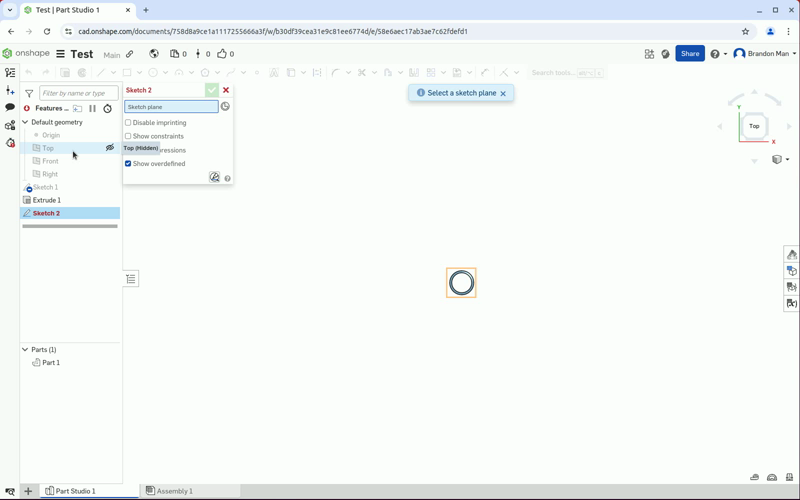
click(73, 150)
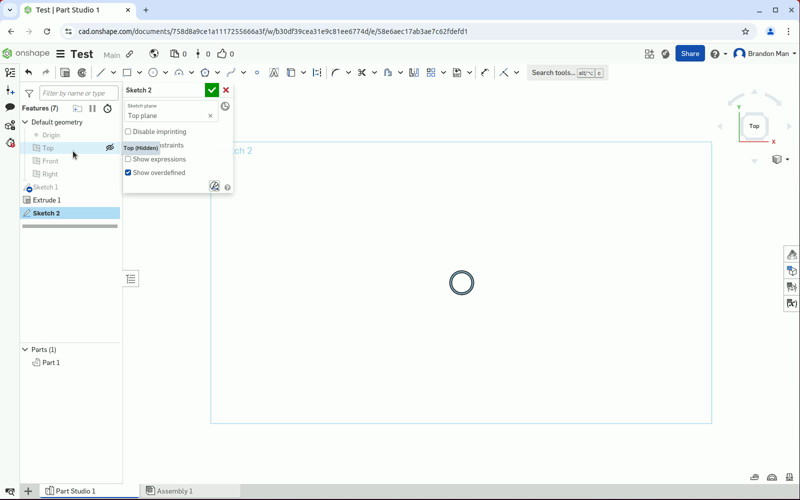
mouse_move(73, 352)
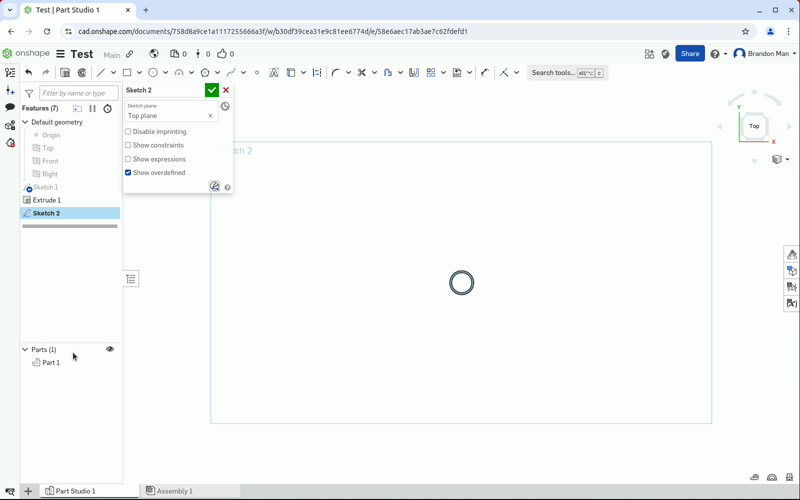
key(y)
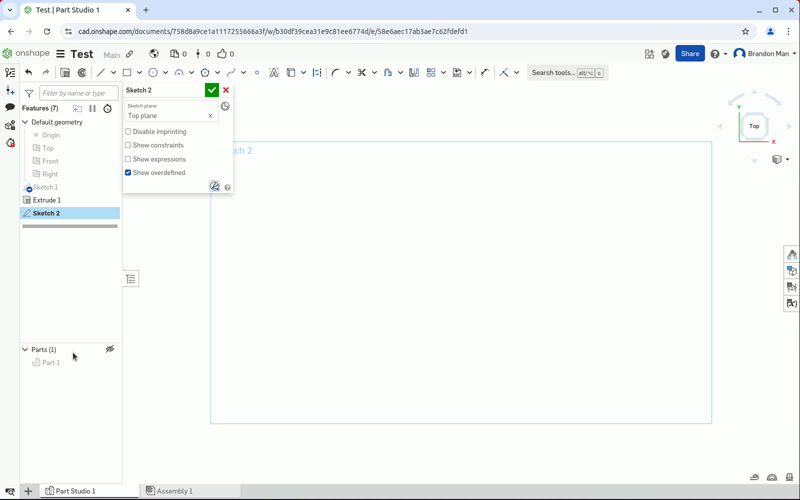
key(c)
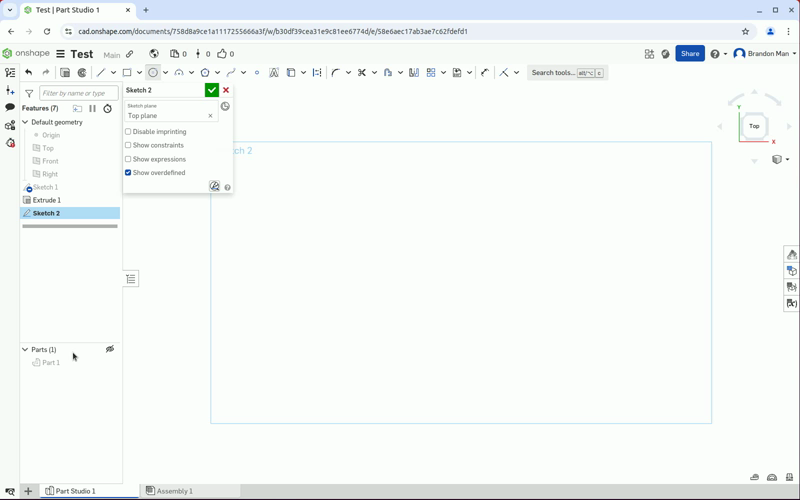
key_down(shift)
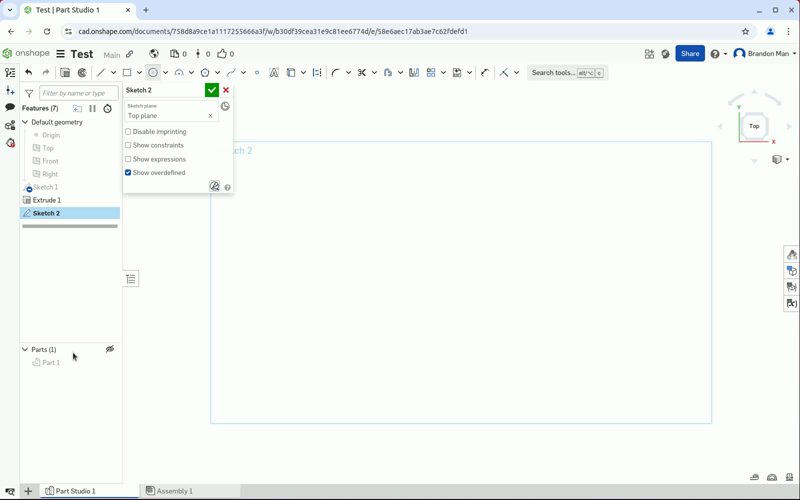
mouse_move(461, 282)
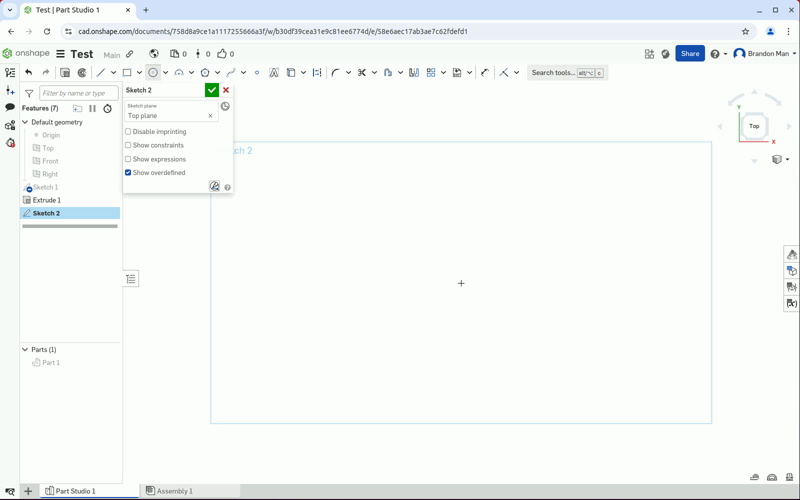
click(461, 282)
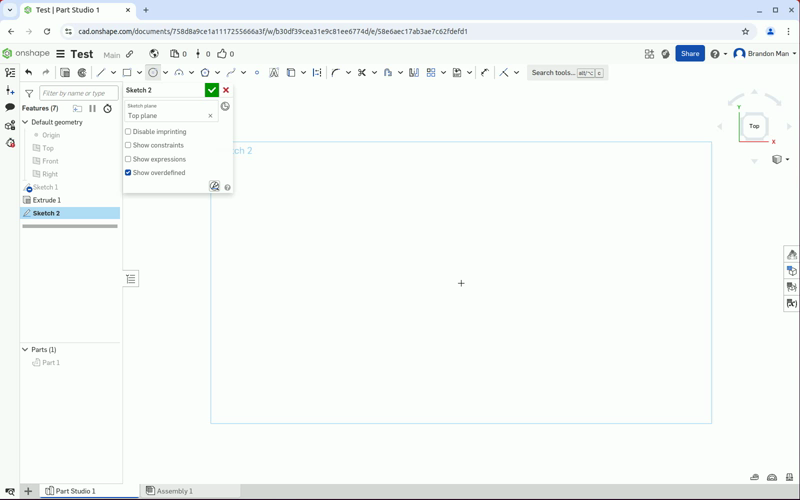
key_up(shift)
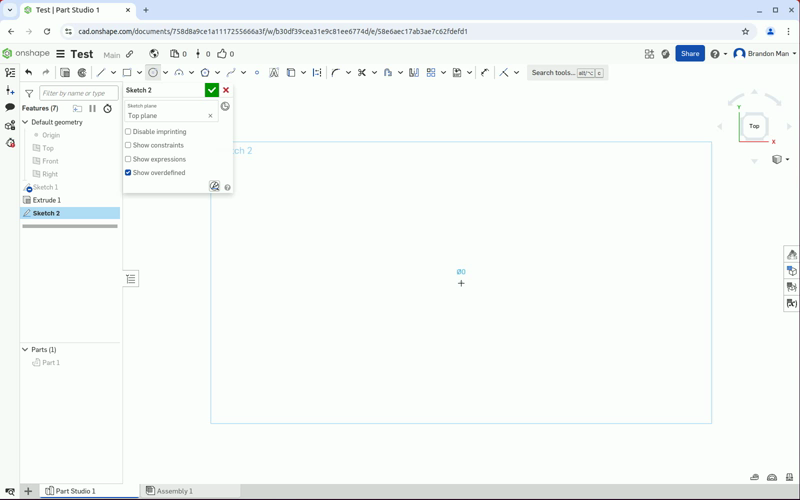
mouse_move(463, 282)
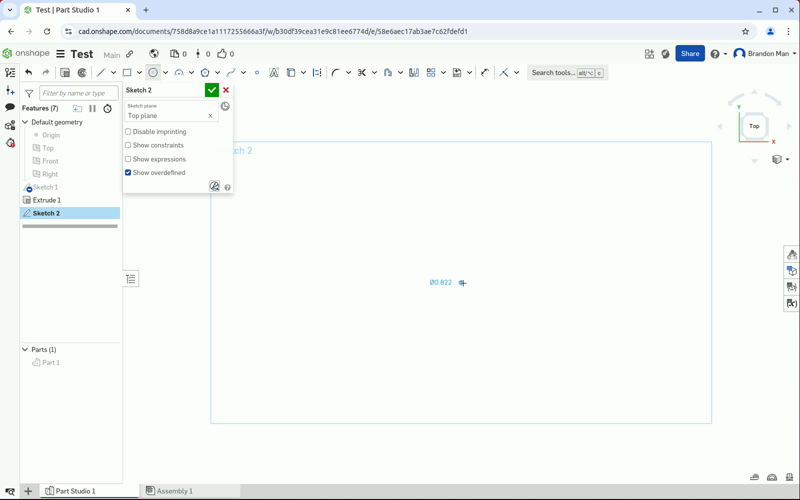
scroll(6)
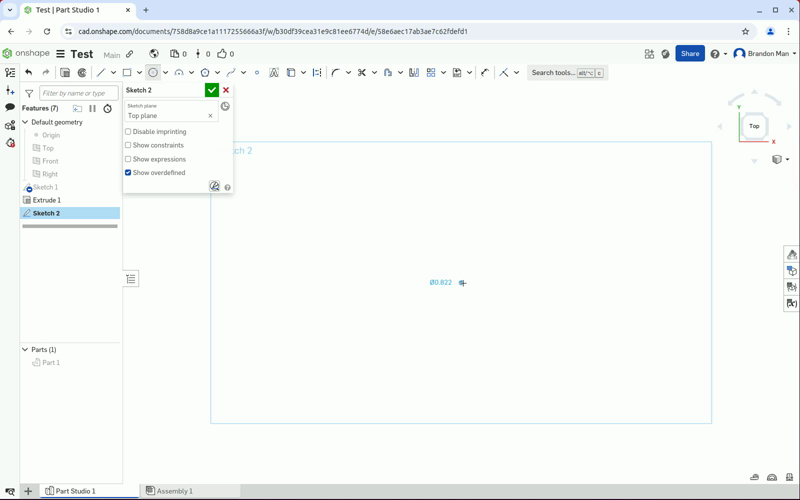
scroll(6)
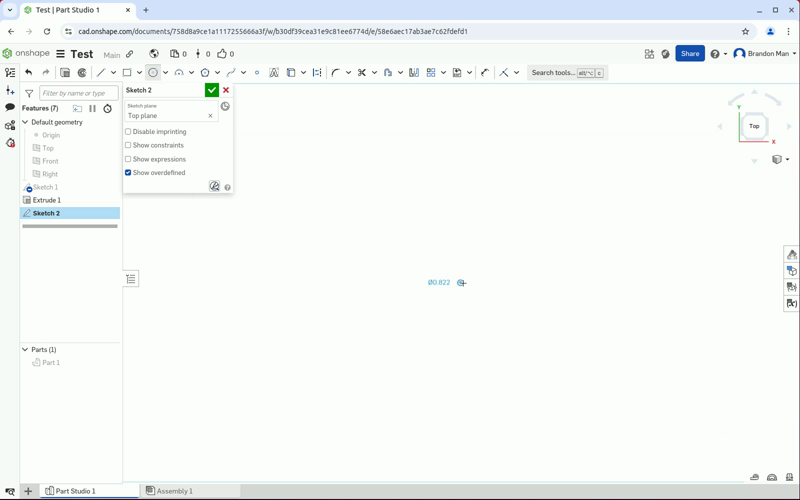
scroll(6)
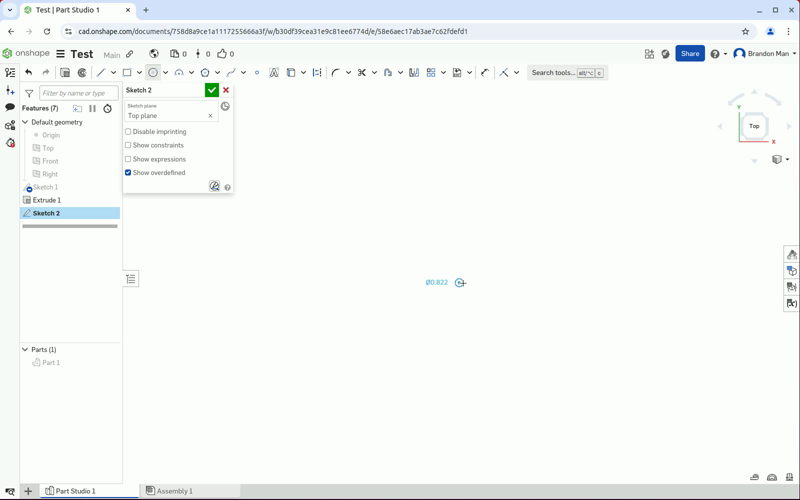
scroll(6)
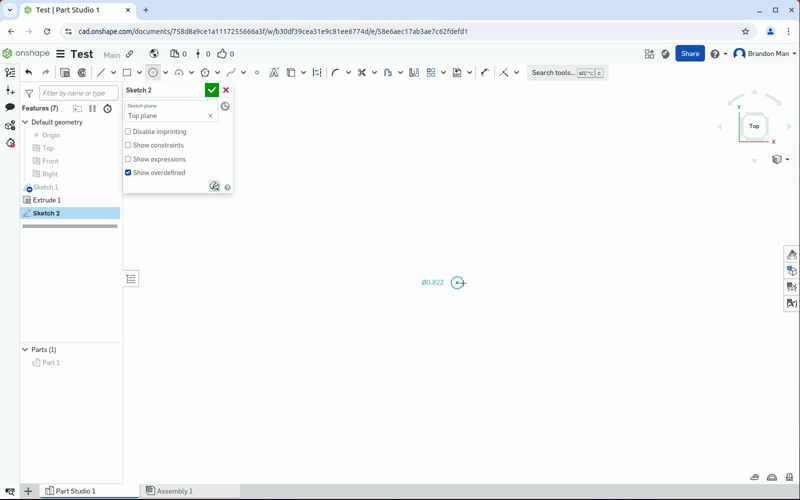
scroll(6)
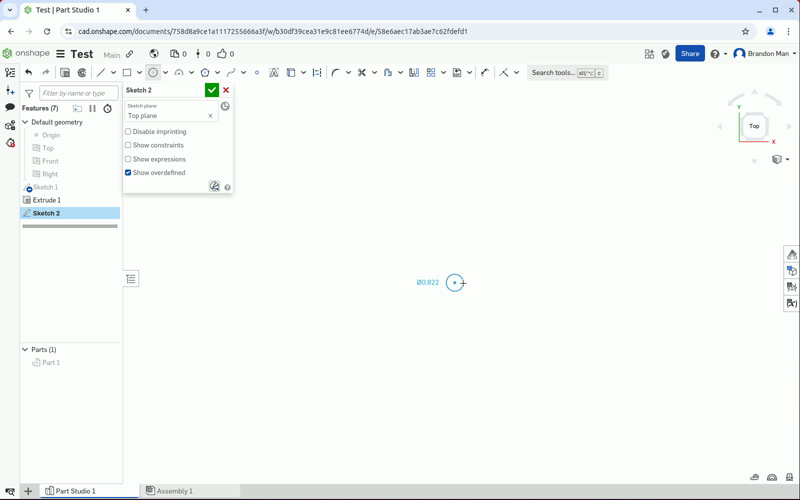
scroll(6)
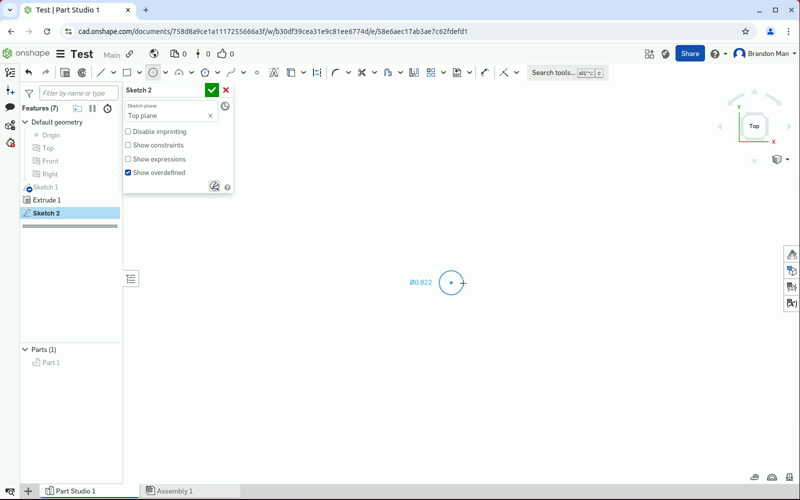
scroll(6)
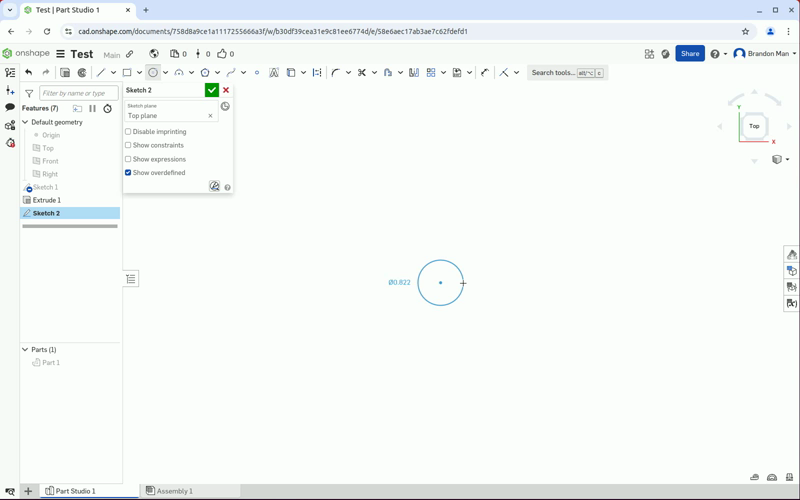
click(463, 282)
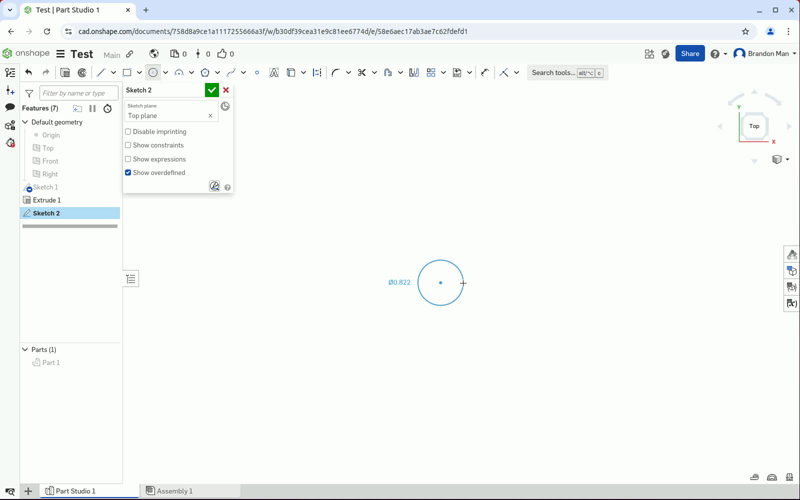
scroll(-6)
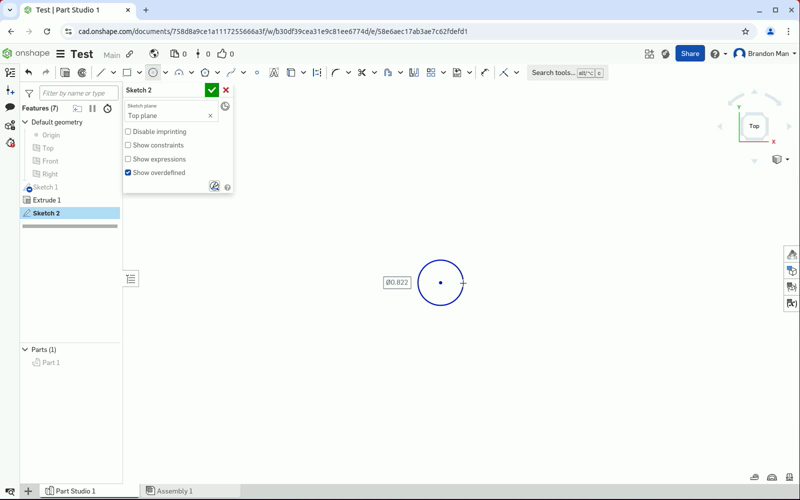
scroll(-6)
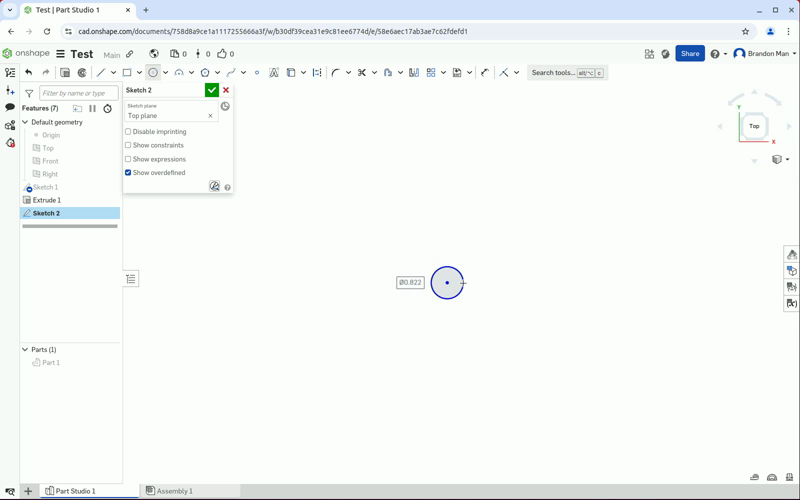
scroll(-6)
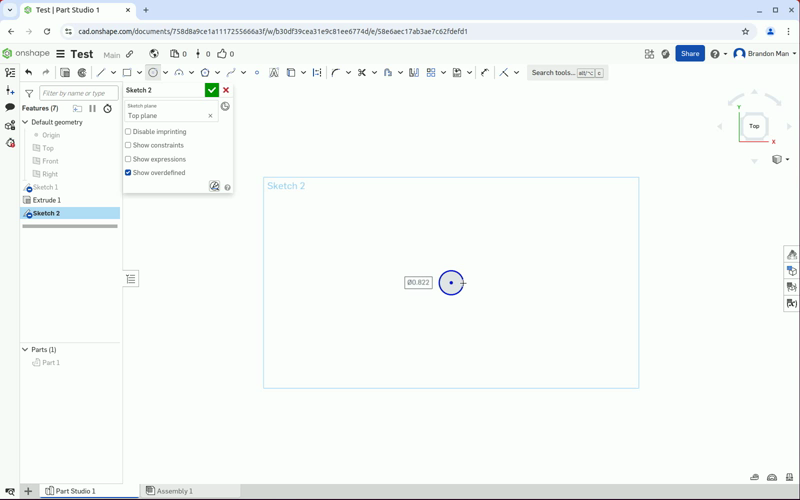
scroll(-6)
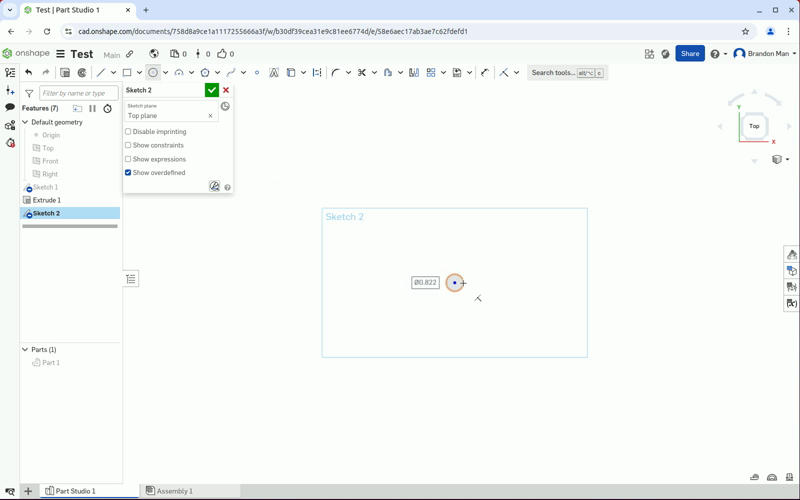
scroll(-6)
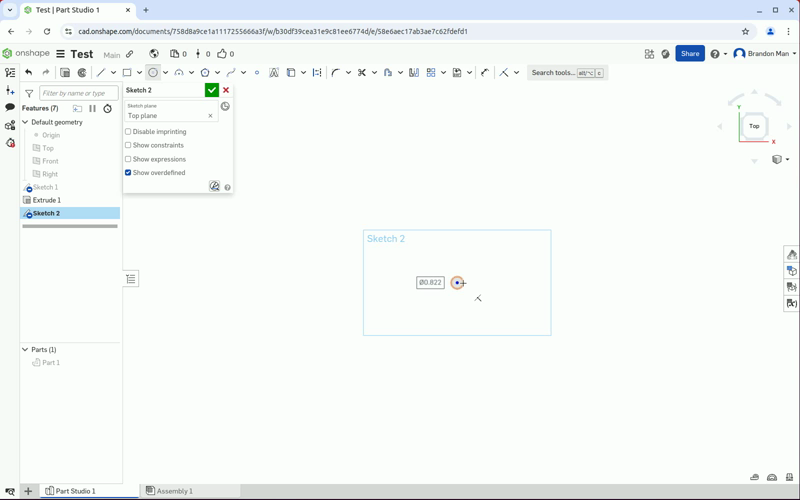
scroll(-6)
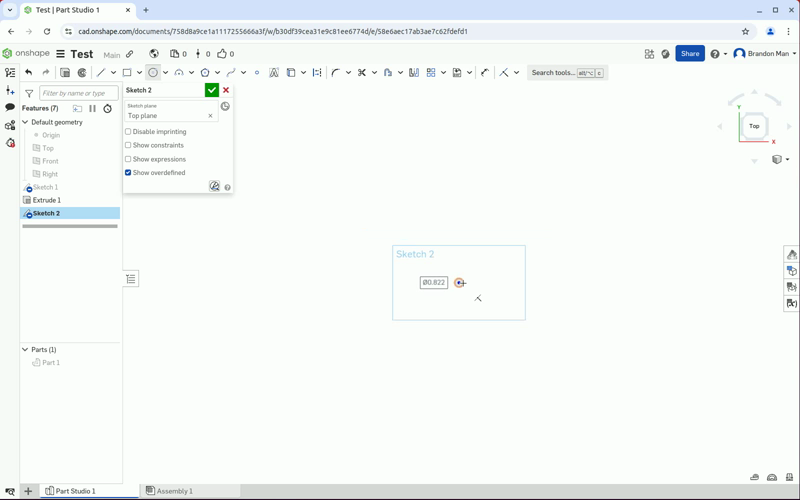
scroll(-6)
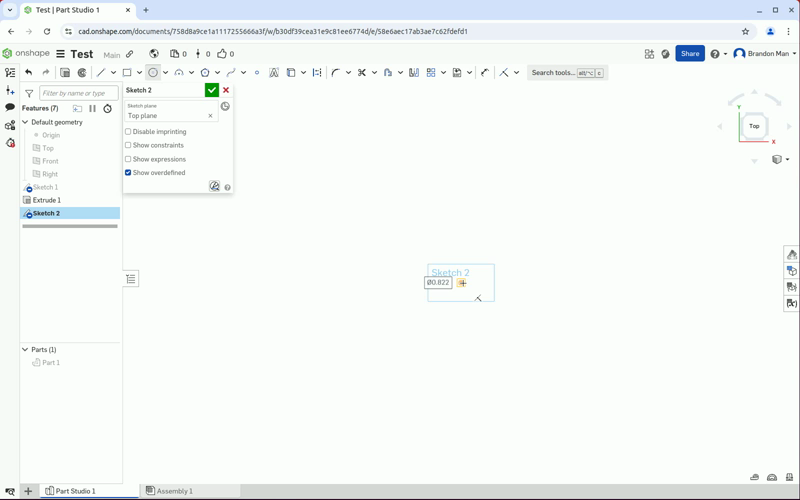
key(esc)
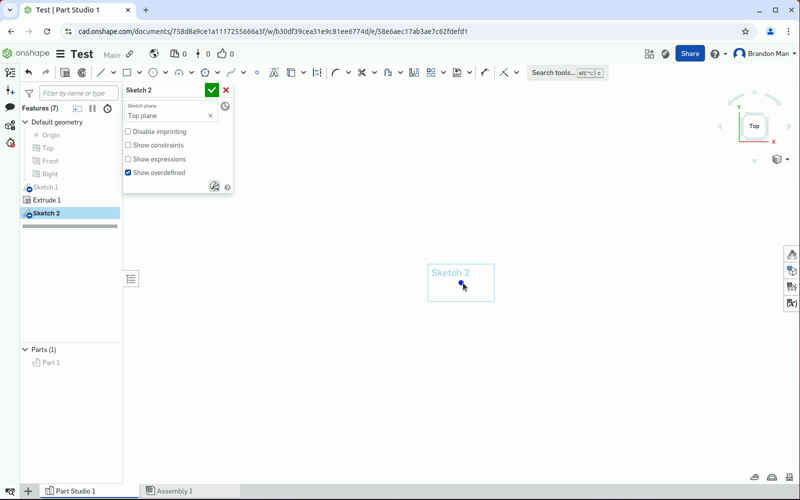
mouse_move(462, 281)
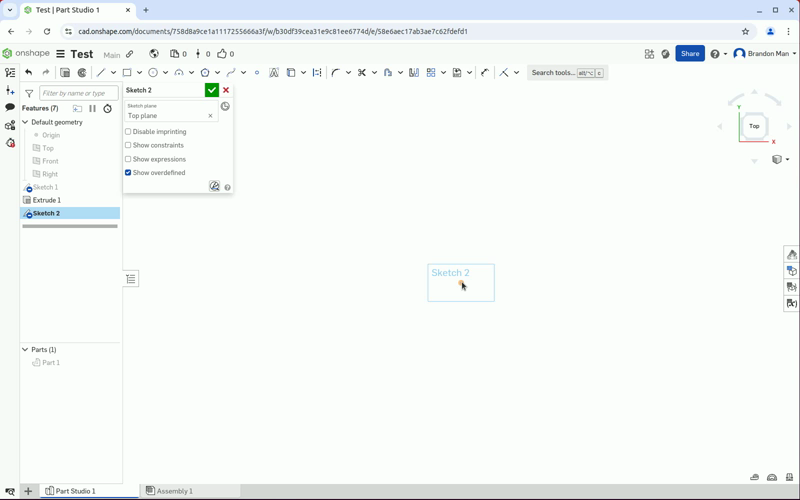
scroll(6)
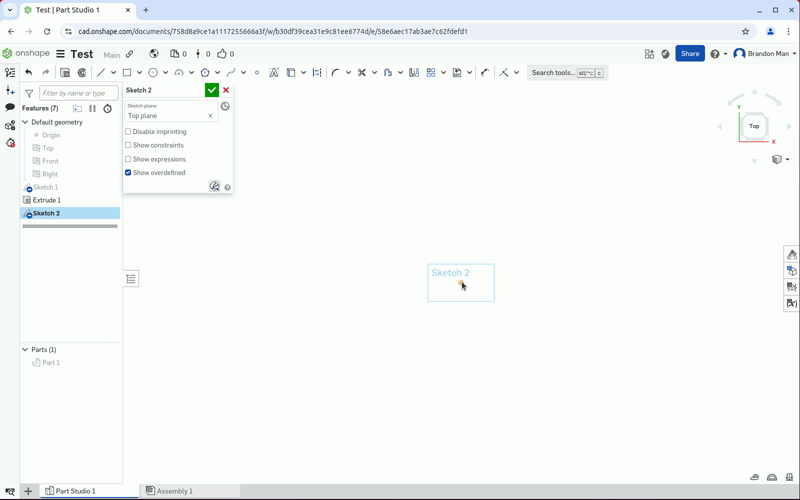
scroll(6)
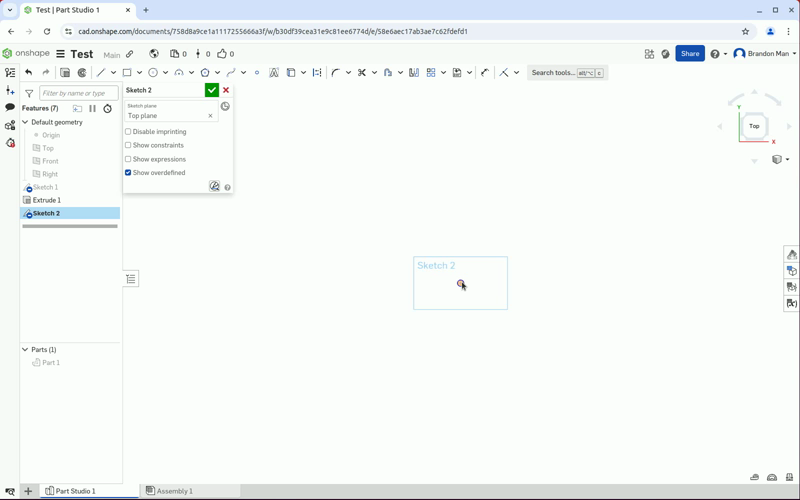
scroll(6)
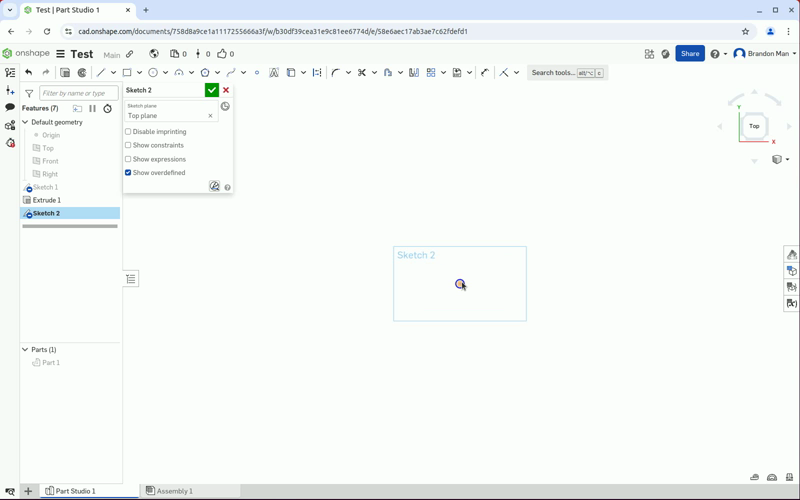
scroll(6)
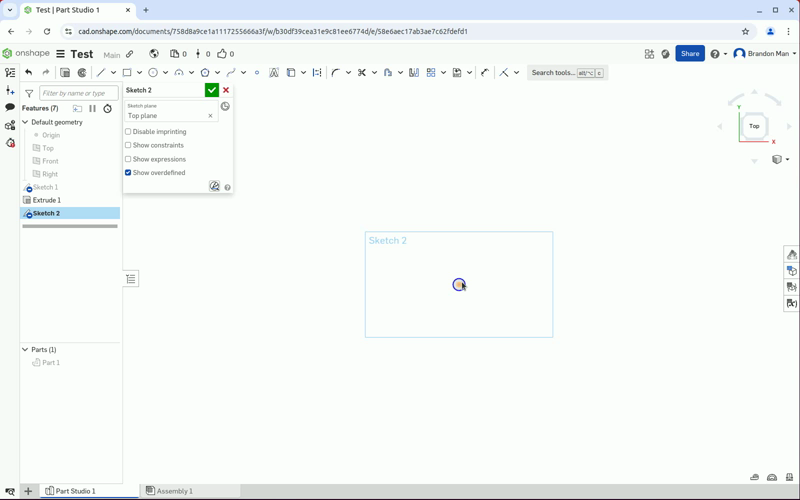
scroll(6)
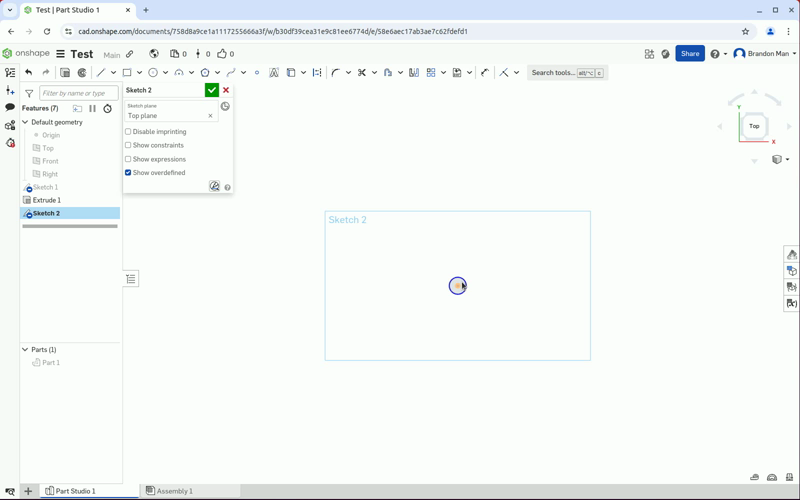
scroll(6)
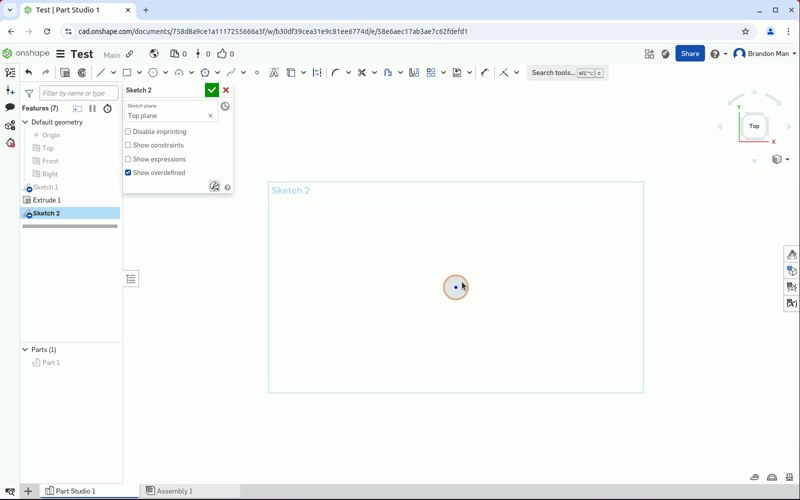
scroll(6)
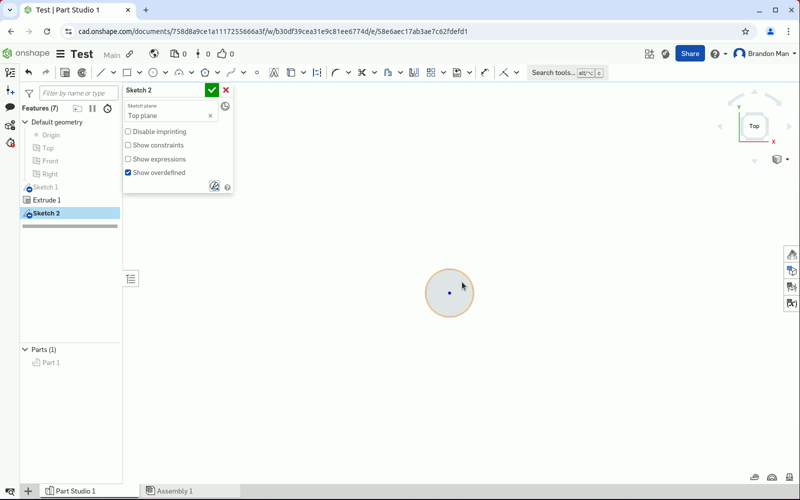
click(462, 281)
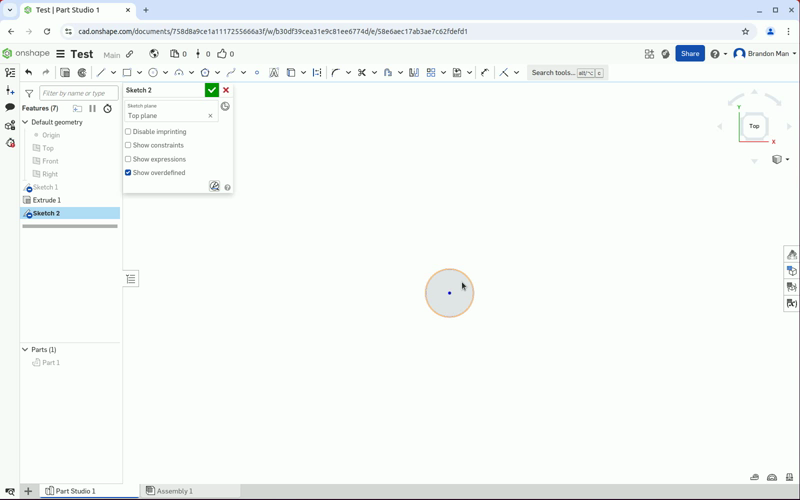
scroll(-6)
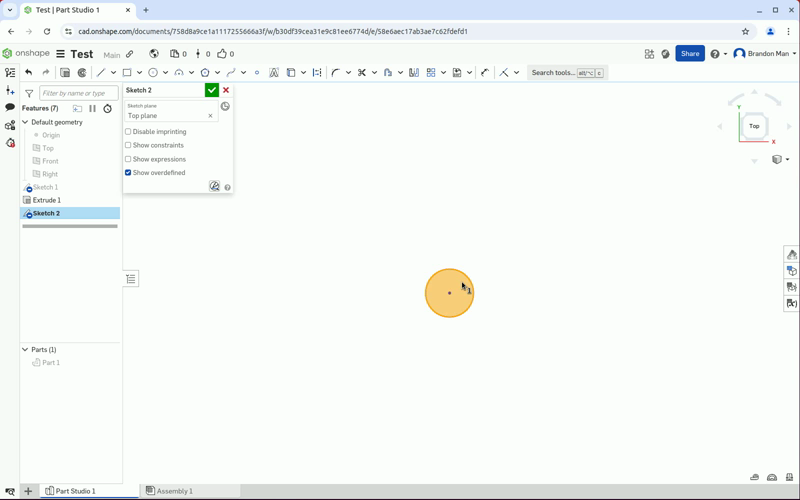
scroll(-6)
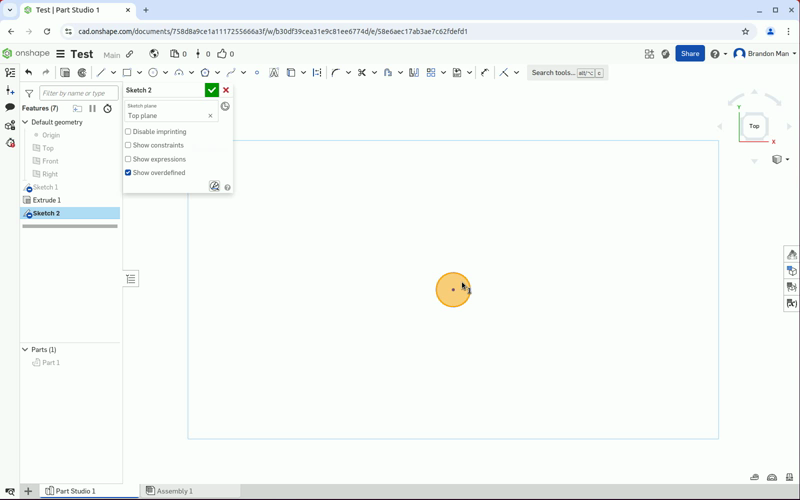
scroll(-6)
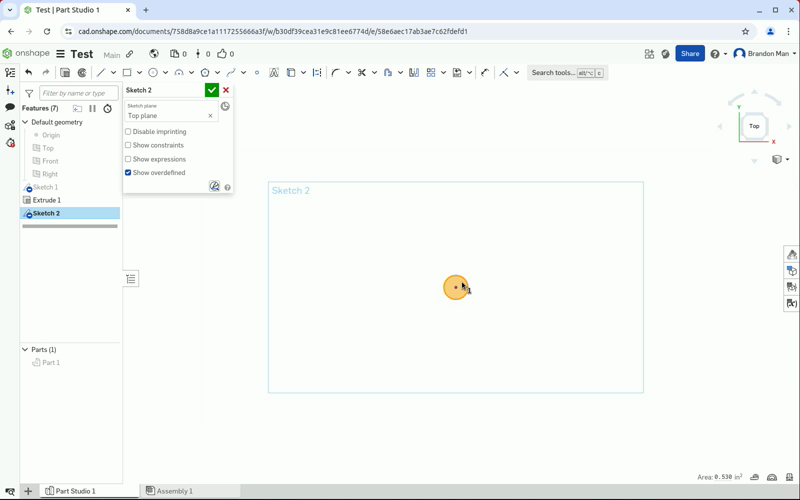
scroll(-6)
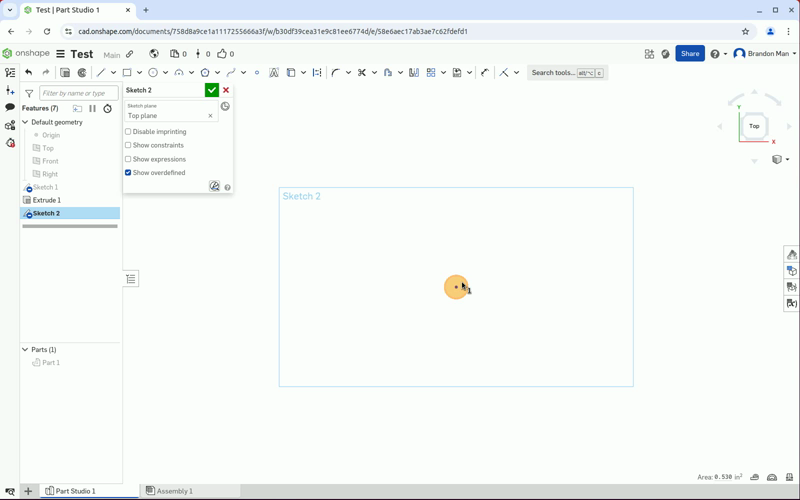
scroll(-6)
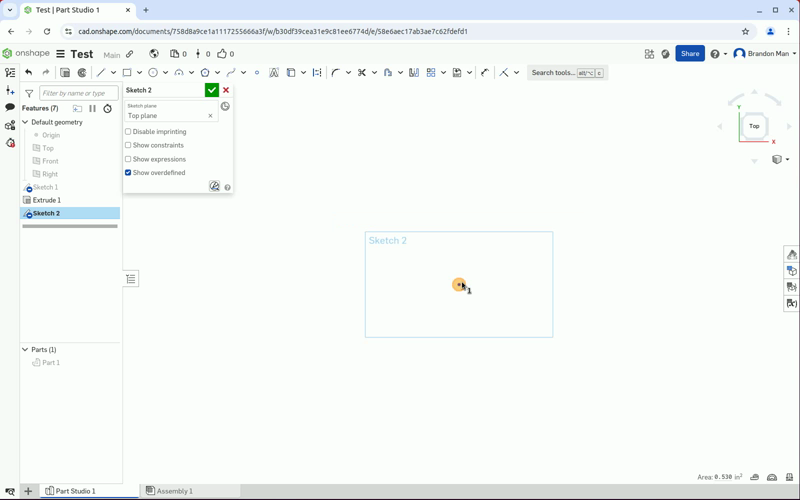
scroll(-6)
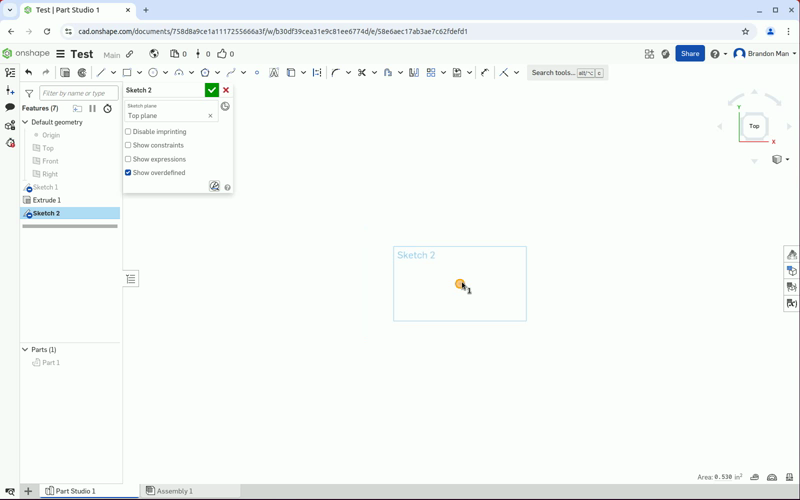
scroll(-6)
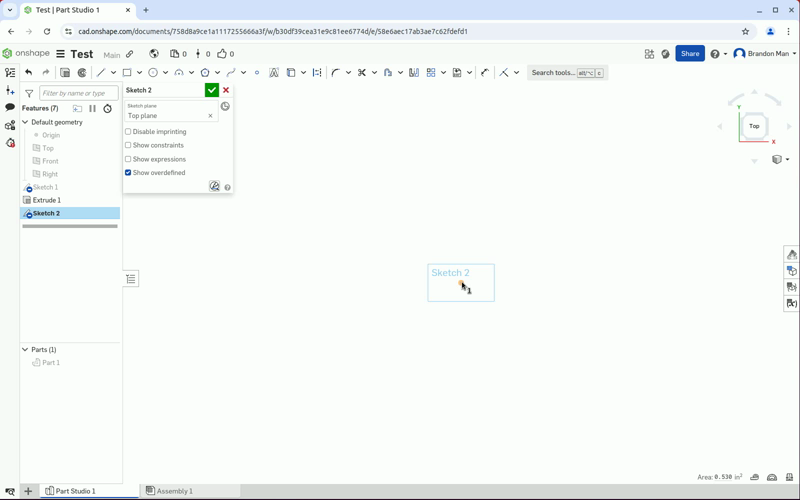
mouse_move(73, 352)
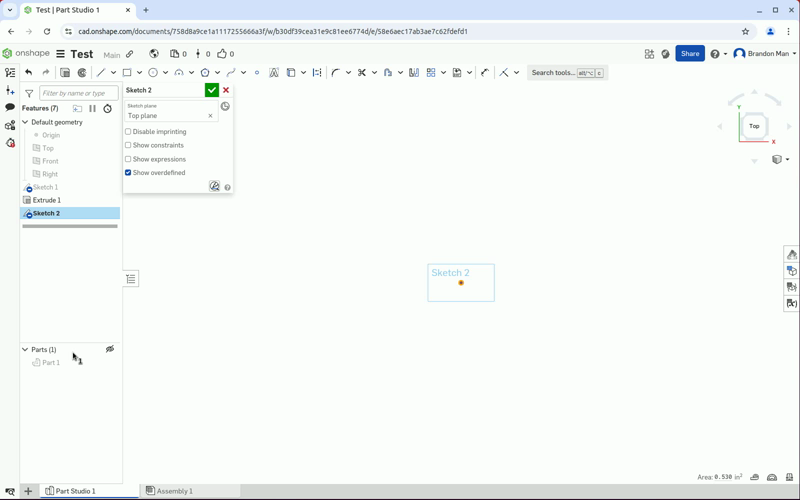
key(shift+y)
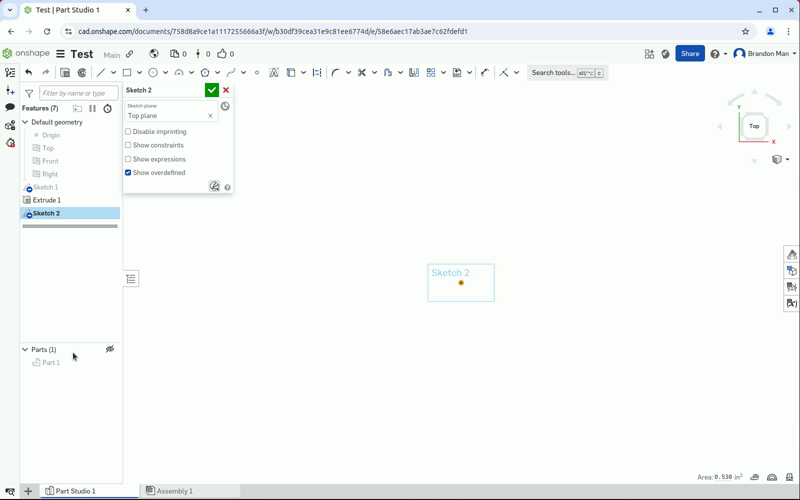
key(shift+e)
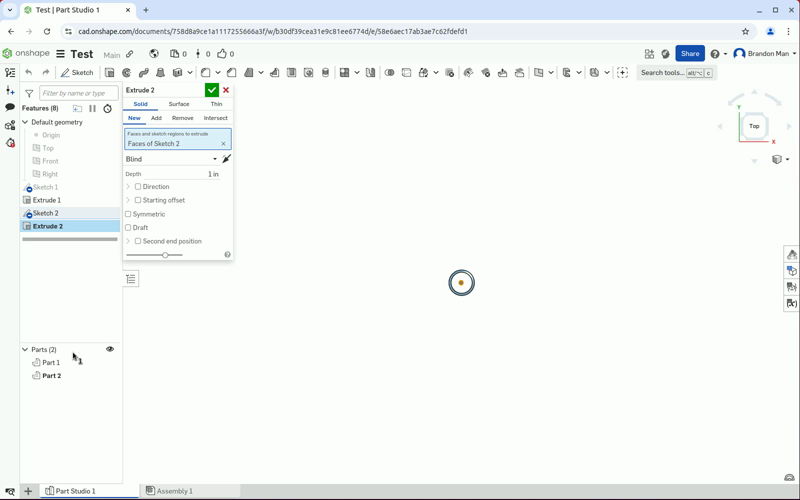
mouse_move(143, 106)
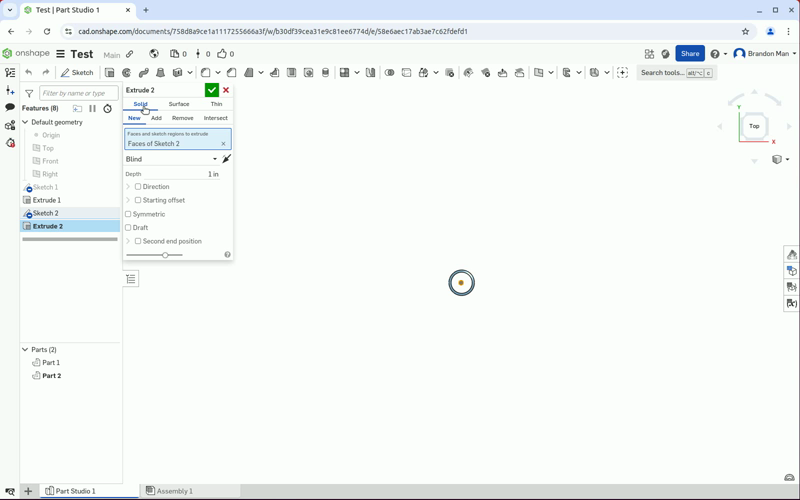
click(143, 106)
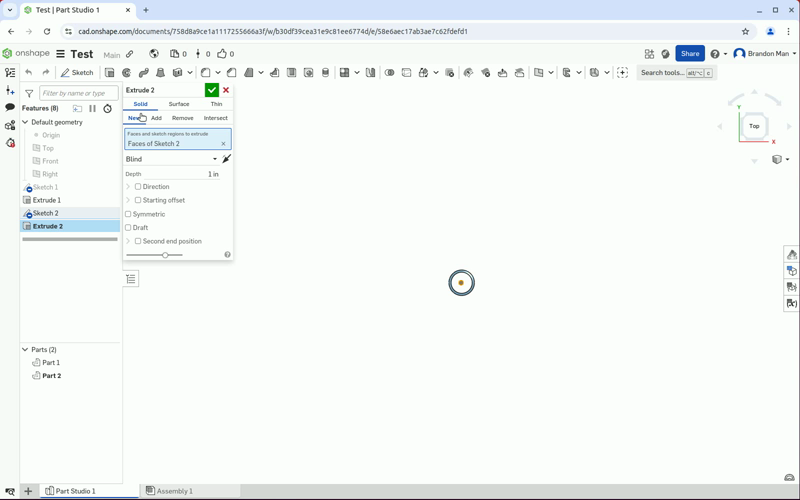
mouse_move(137, 120)
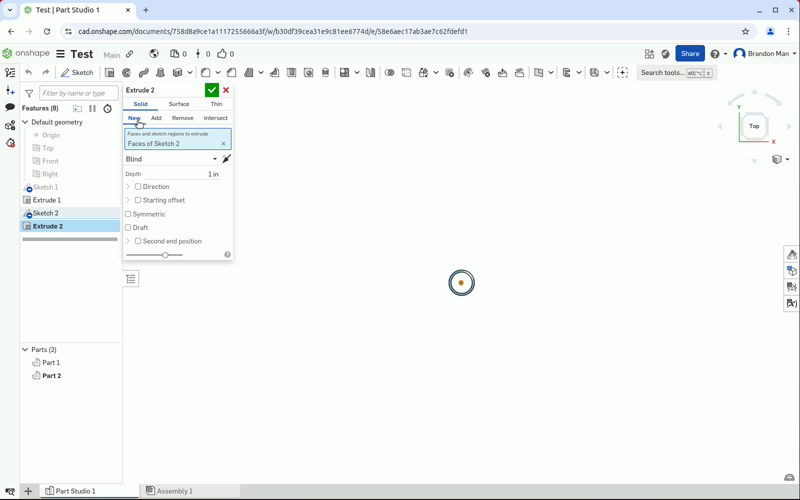
click(137, 120)
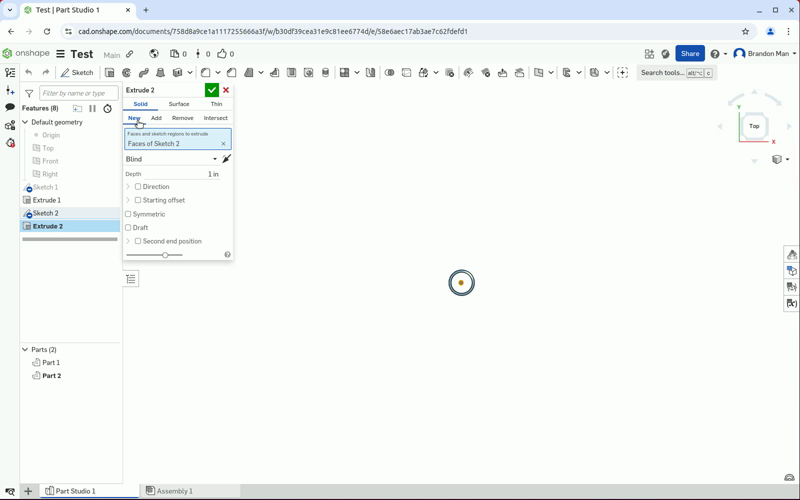
key(tab, 4)
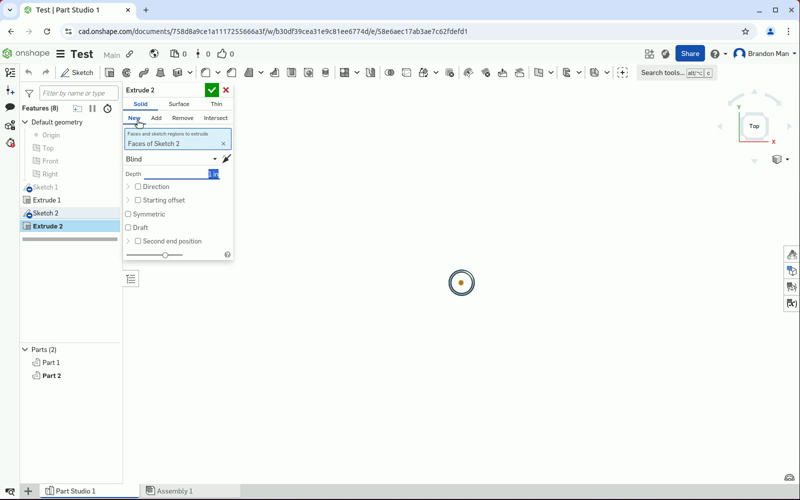
text(23.108)
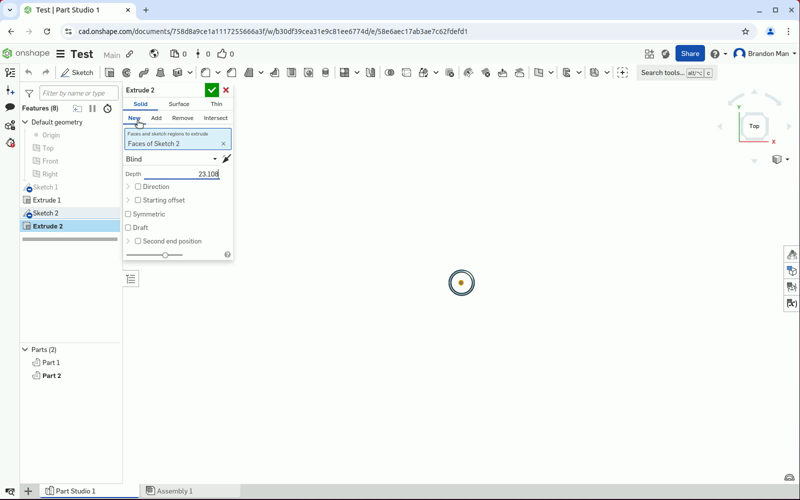
key(enter)
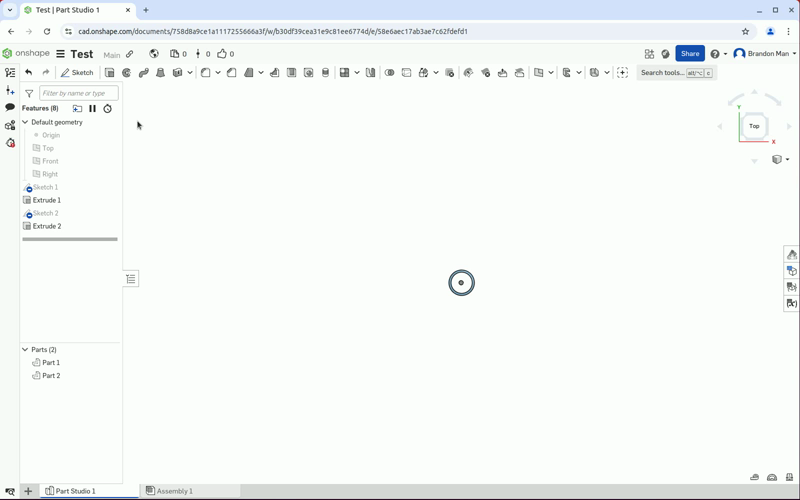
key(shift+h)
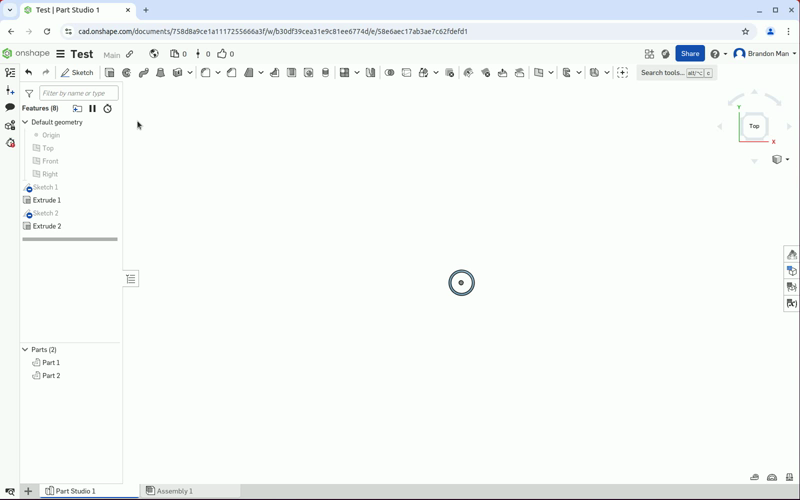
key(shift+h)
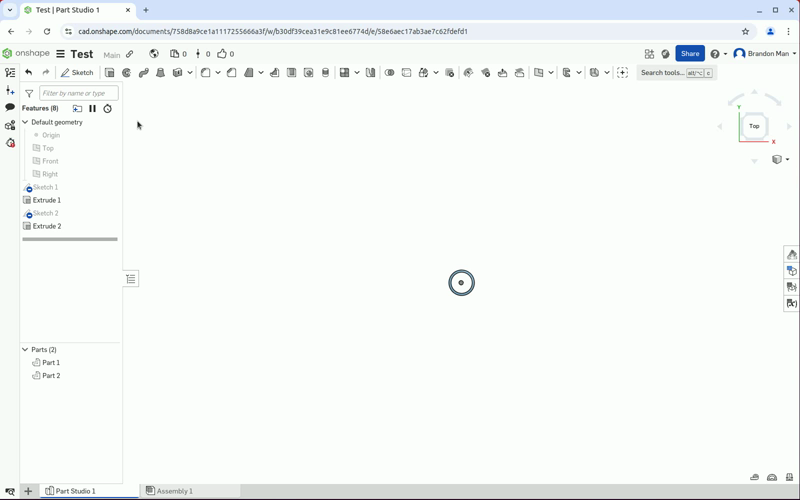
mouse_move(73, 189)
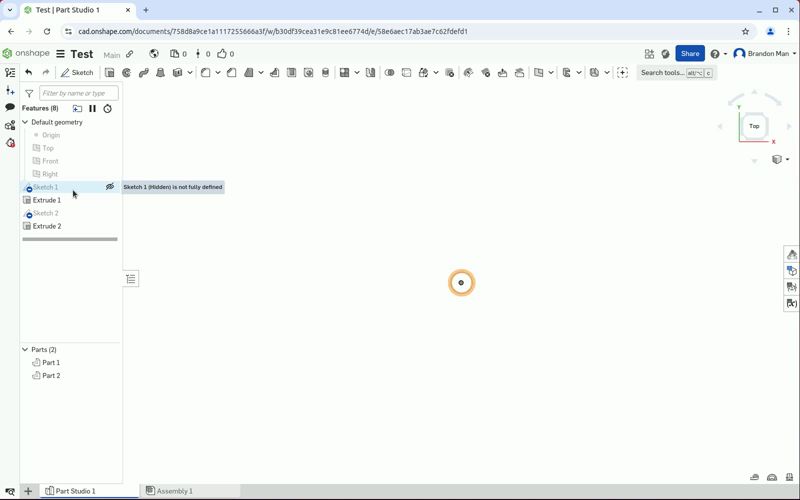
click(73, 189)
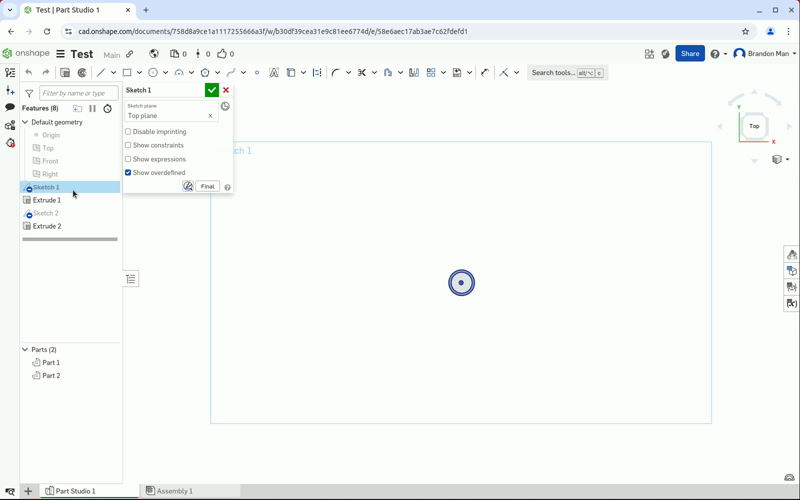
mouse_move(229, 92)
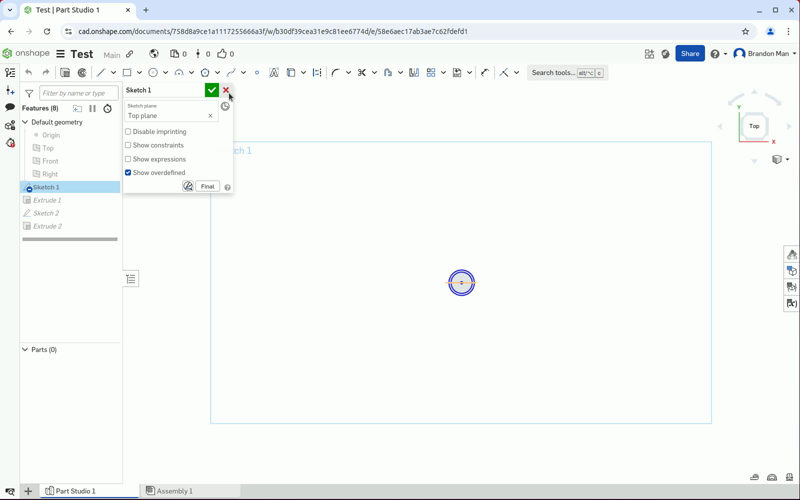
click(229, 92)
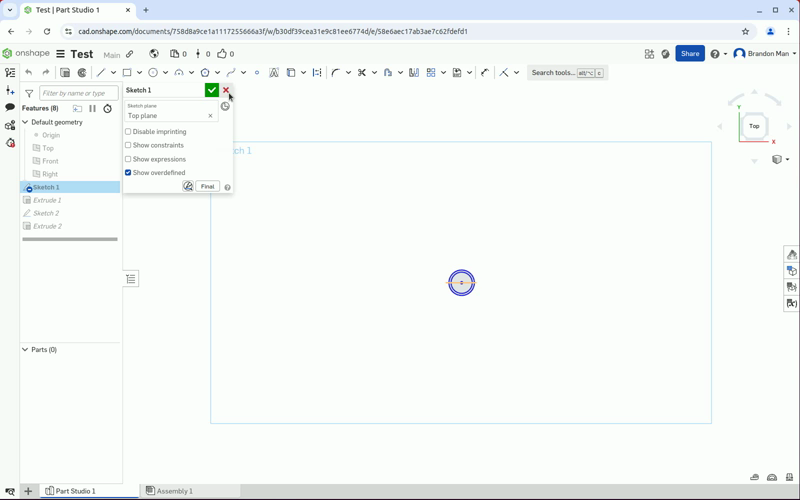
key(shift+s)
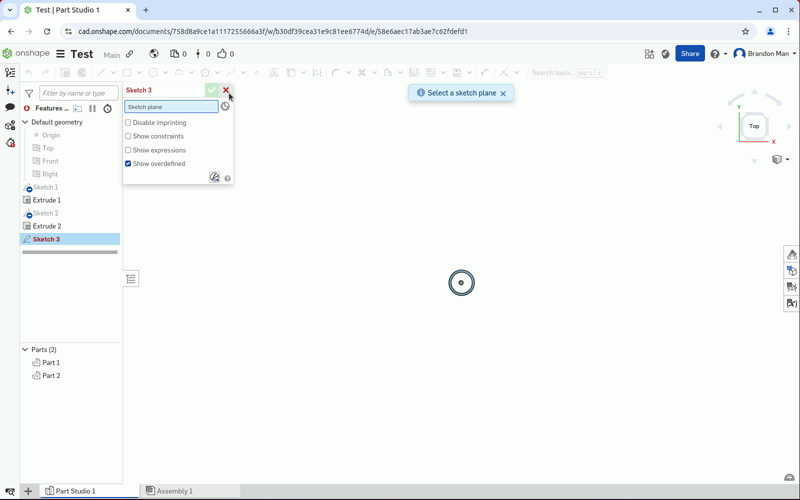
mouse_move(73, 150)
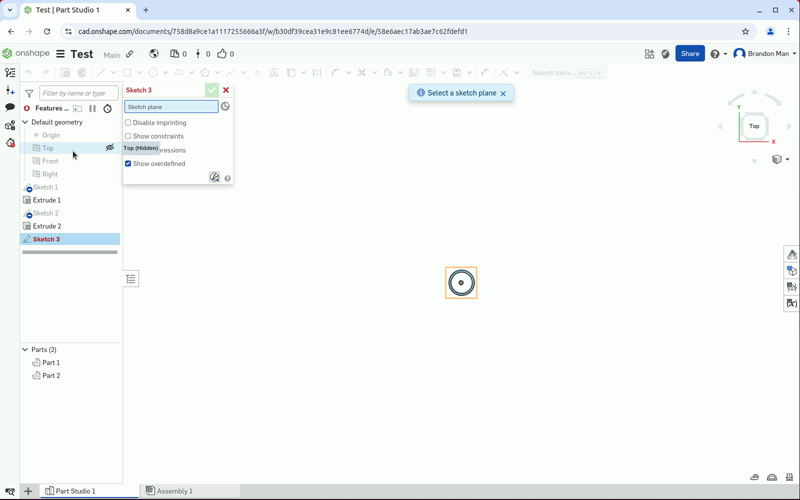
click(73, 150)
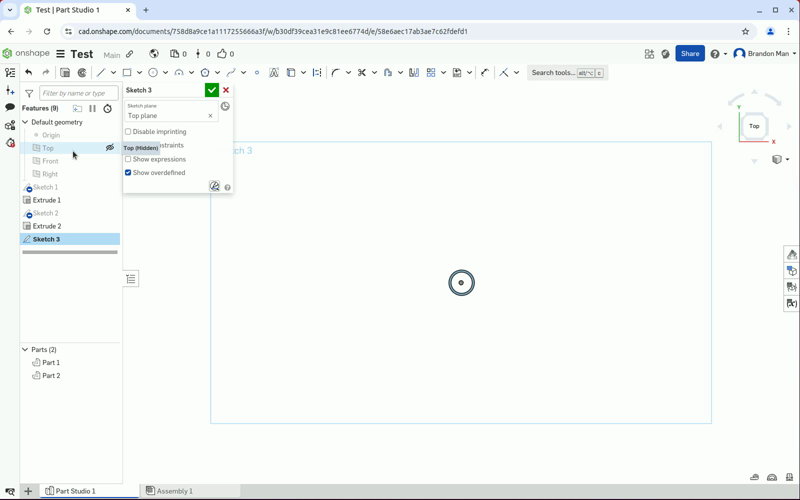
mouse_move(73, 352)
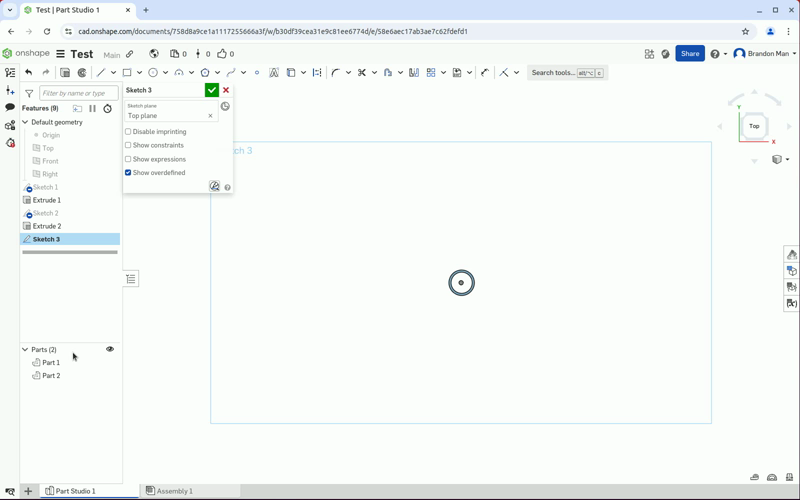
key(y)
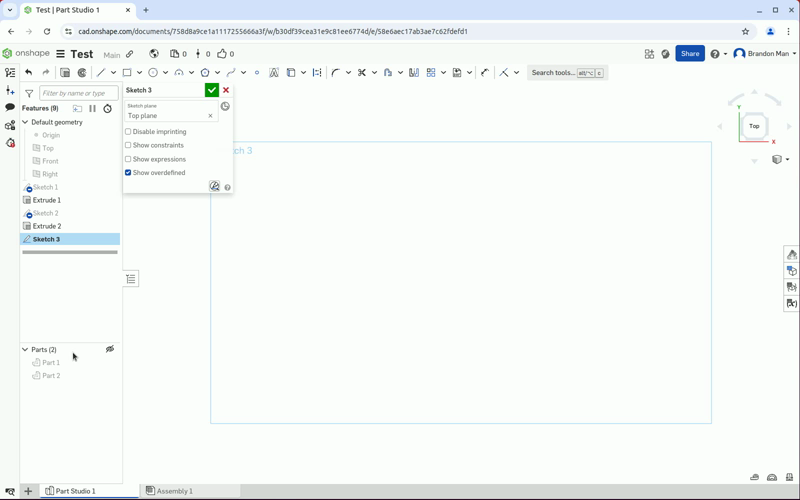
key(c)
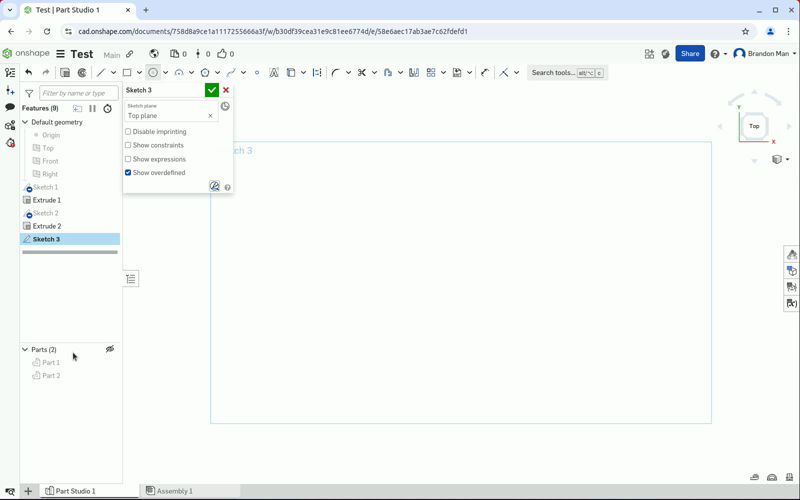
key_down(shift)
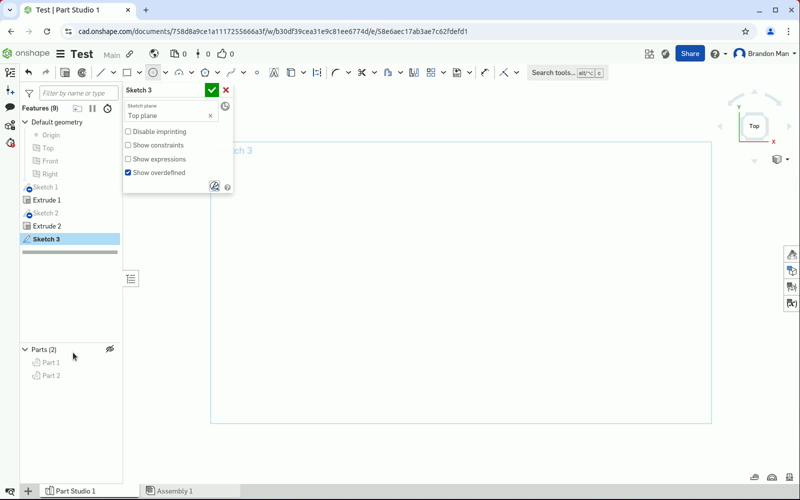
mouse_move(460, 282)
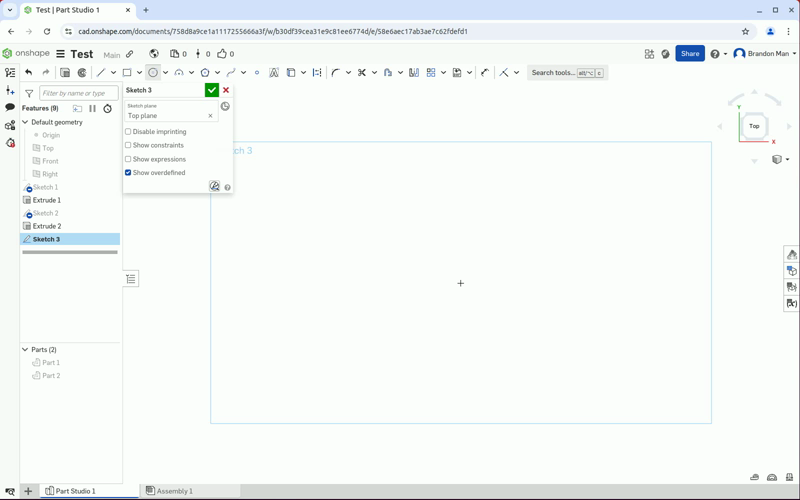
click(460, 282)
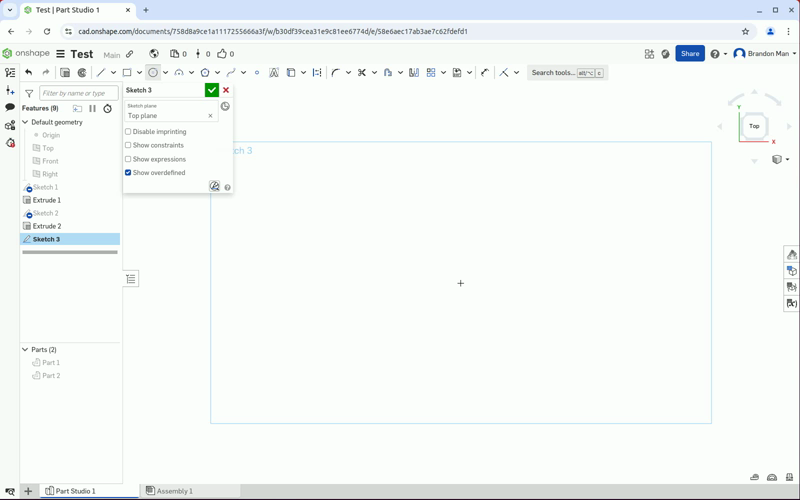
key_up(shift)
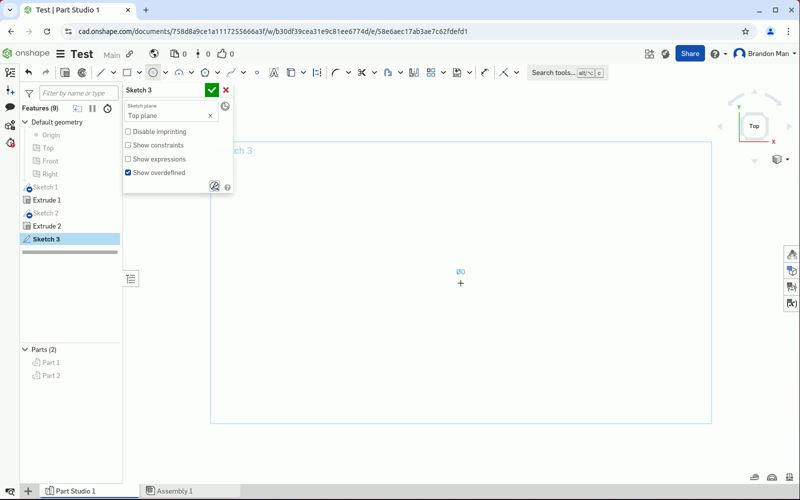
mouse_move(465, 282)
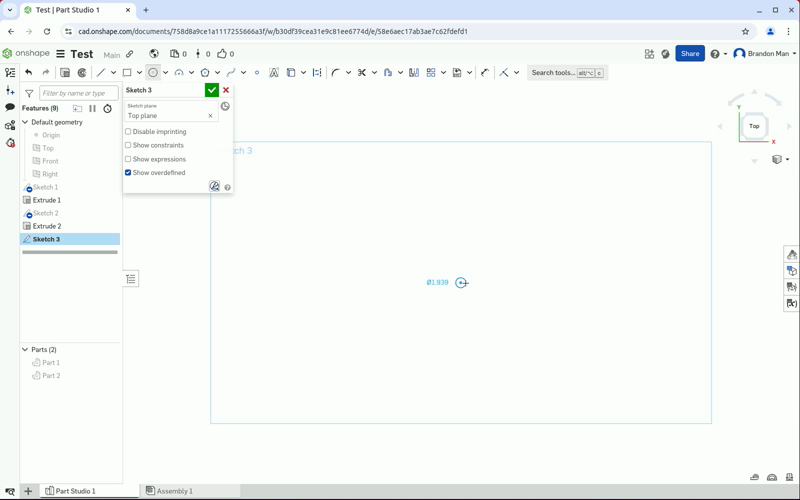
click(465, 282)
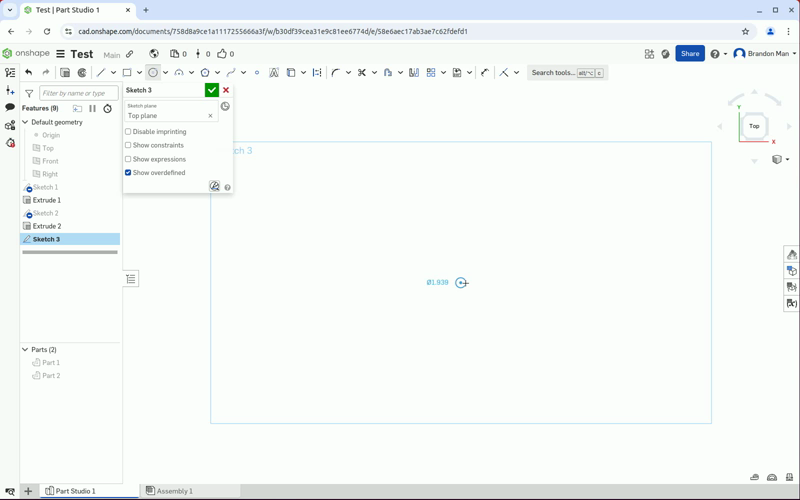
key(esc)
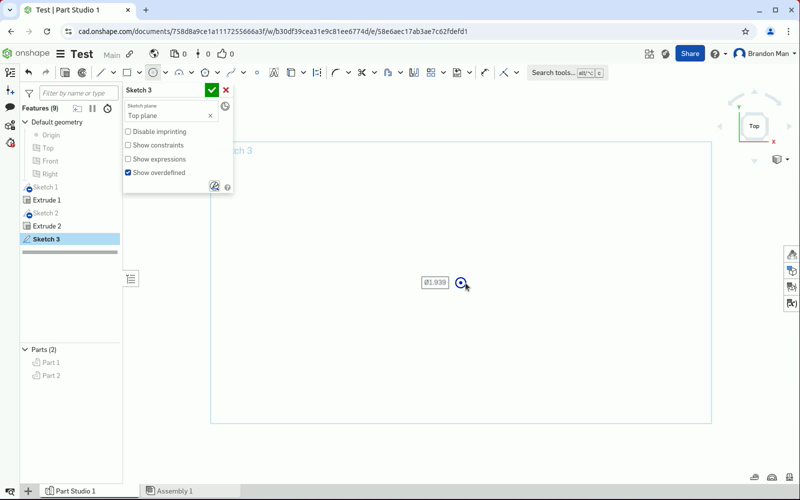
mouse_move(462, 284)
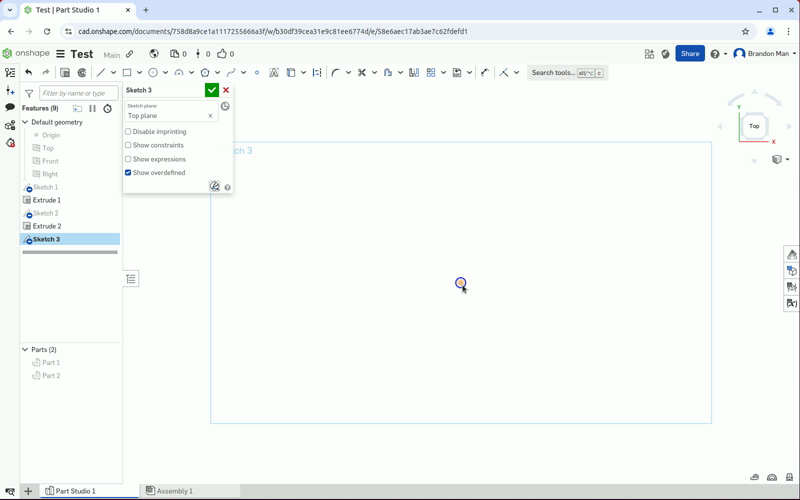
scroll(6)
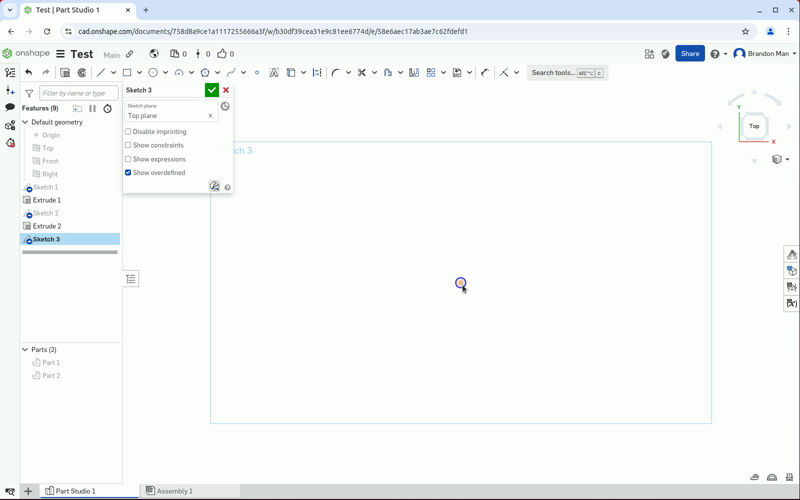
scroll(6)
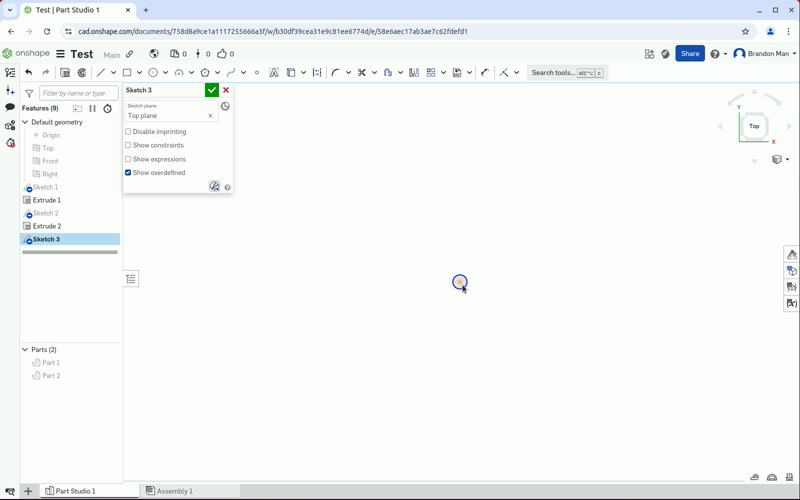
scroll(6)
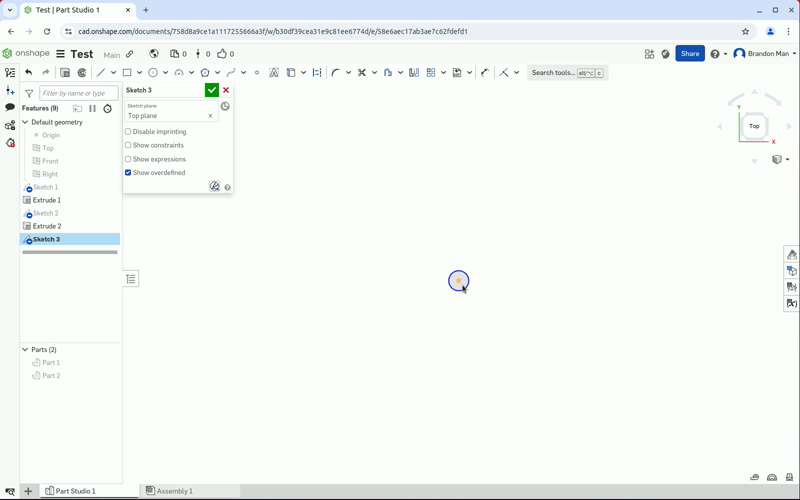
scroll(6)
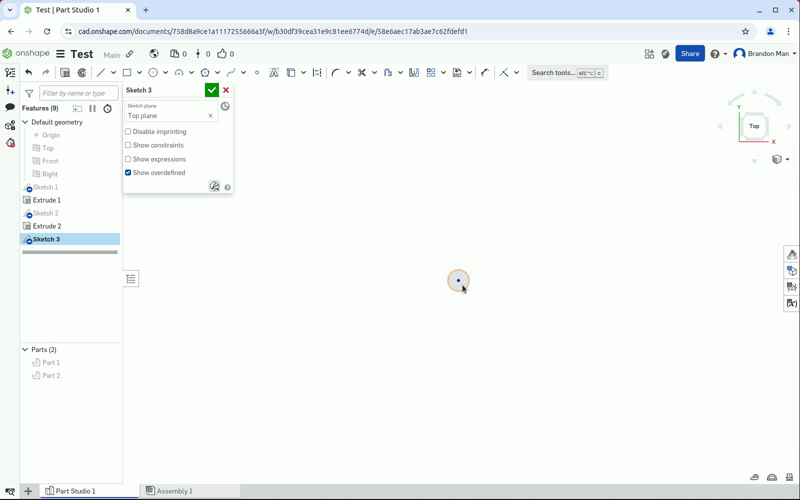
scroll(6)
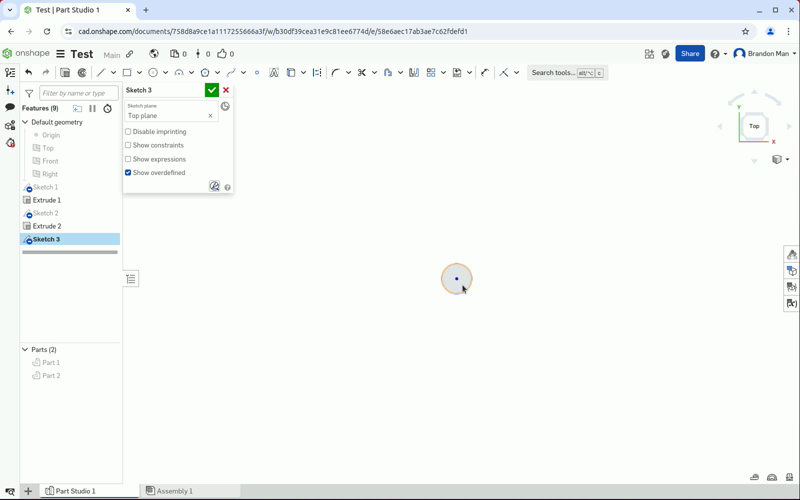
scroll(6)
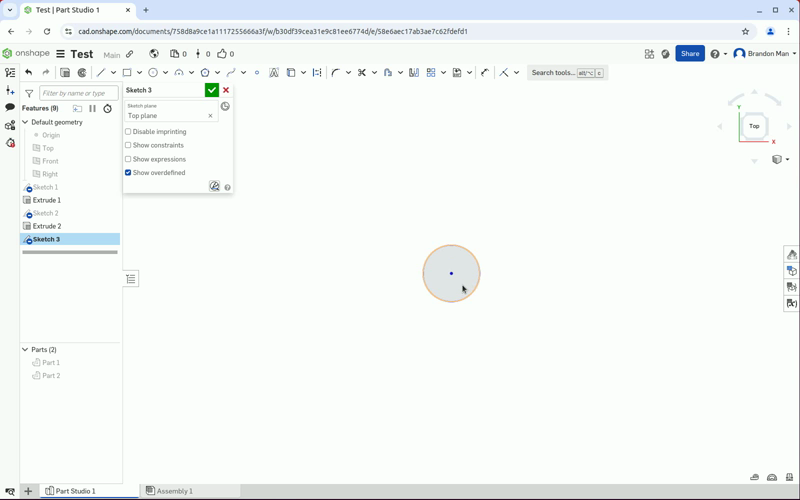
scroll(6)
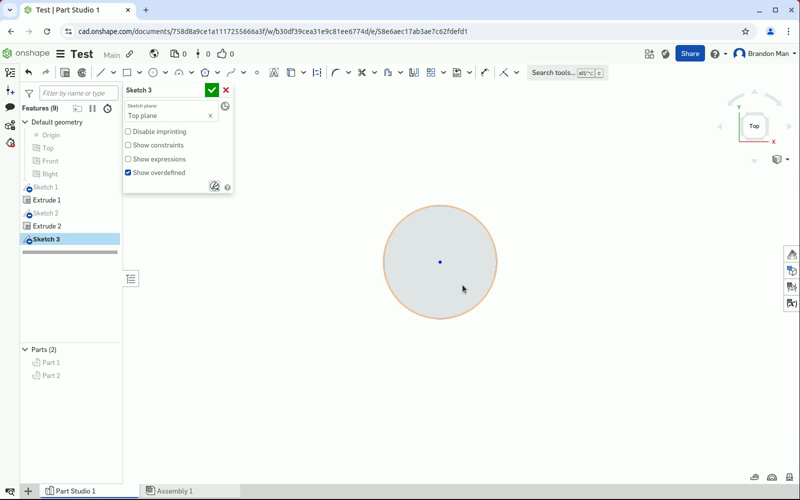
click(462, 284)
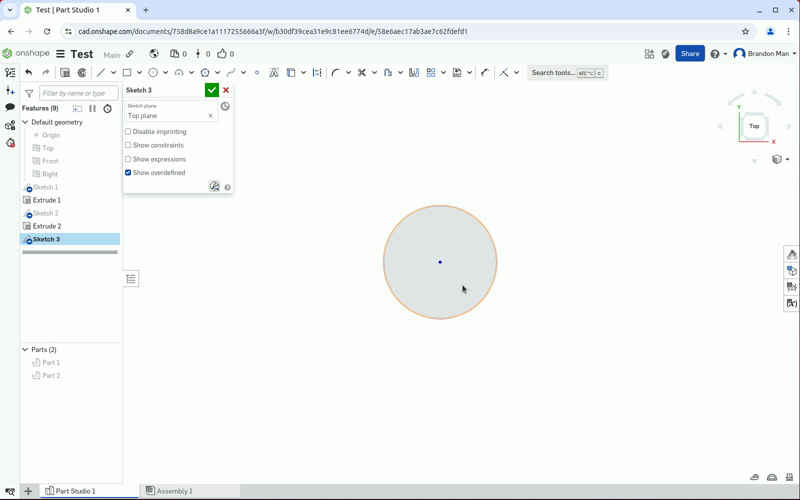
scroll(-6)
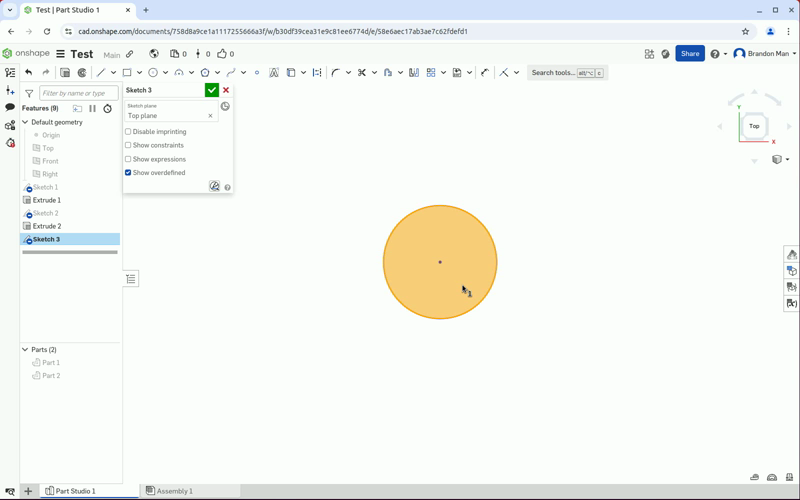
scroll(-6)
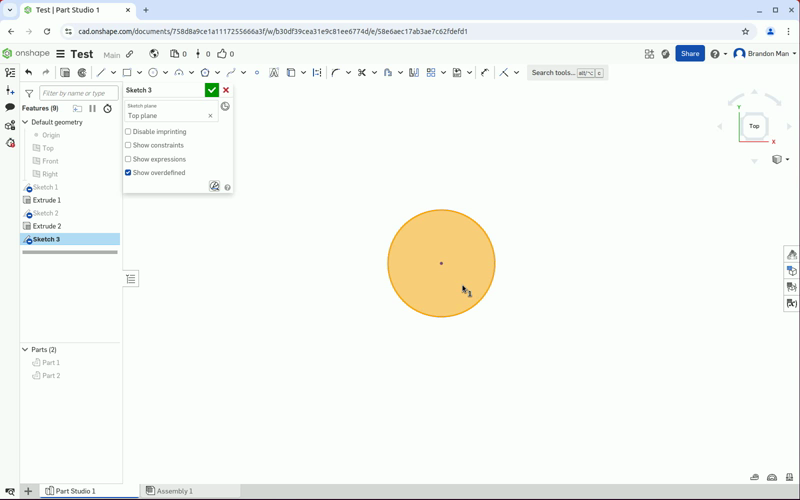
scroll(-6)
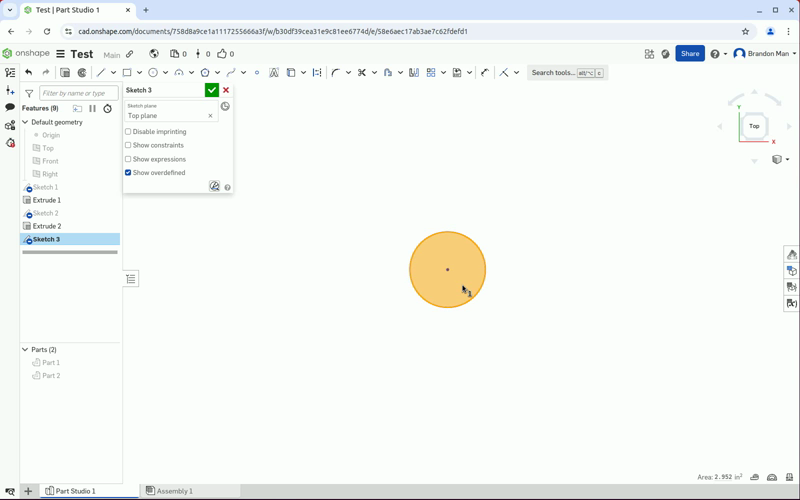
scroll(-6)
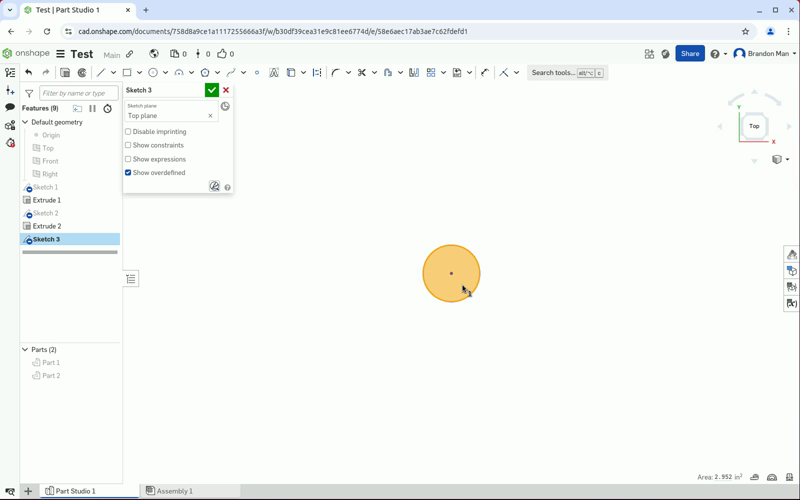
scroll(-6)
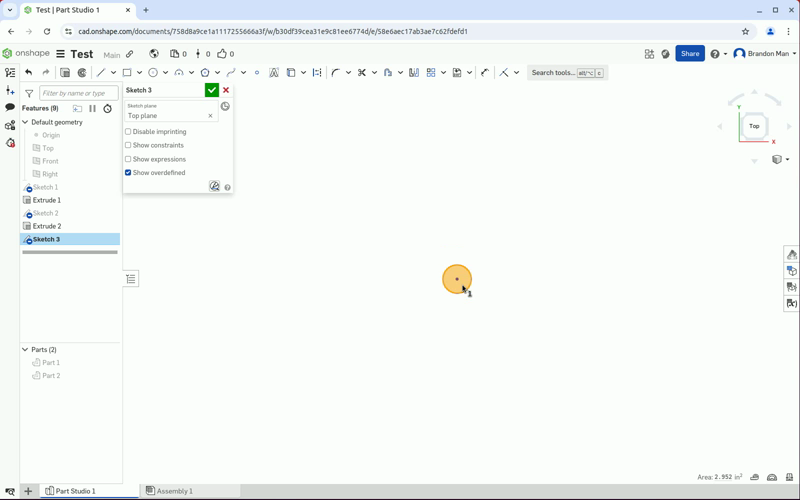
scroll(-6)
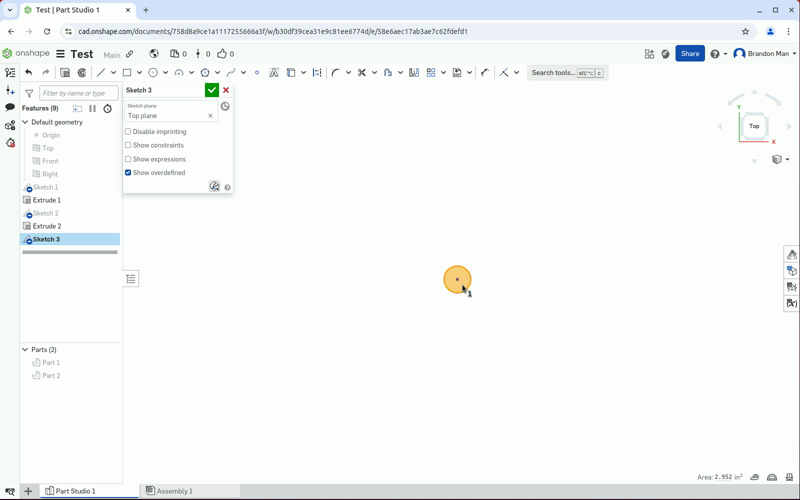
scroll(-6)
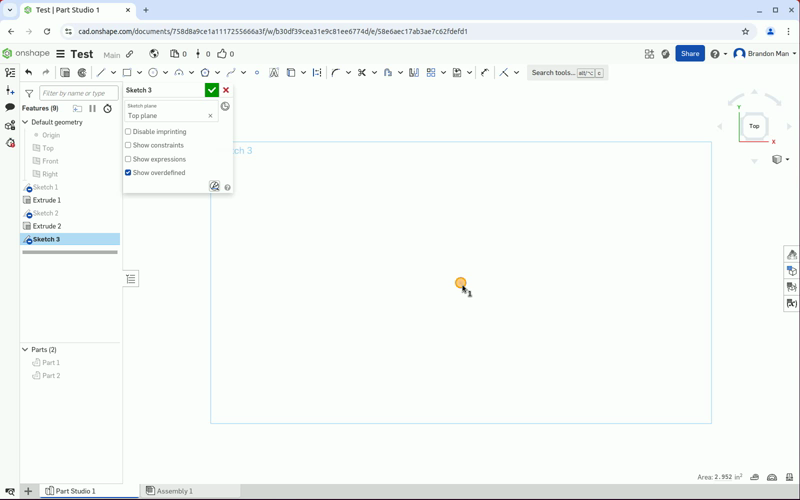
mouse_move(73, 352)
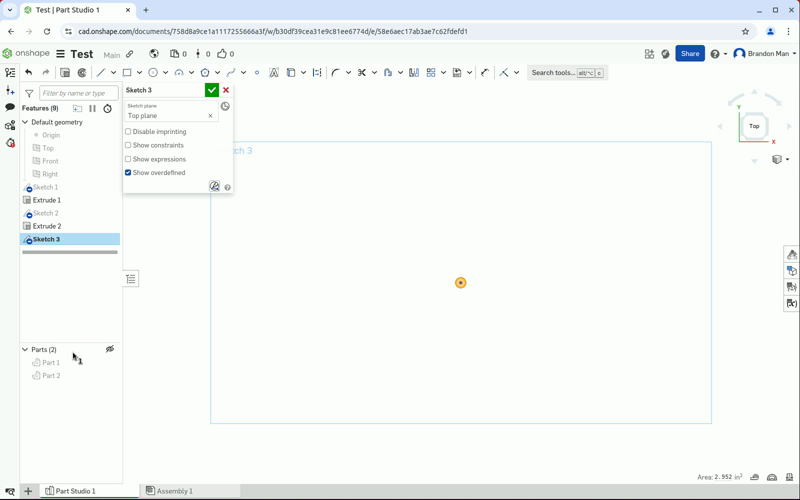
key(shift+y)
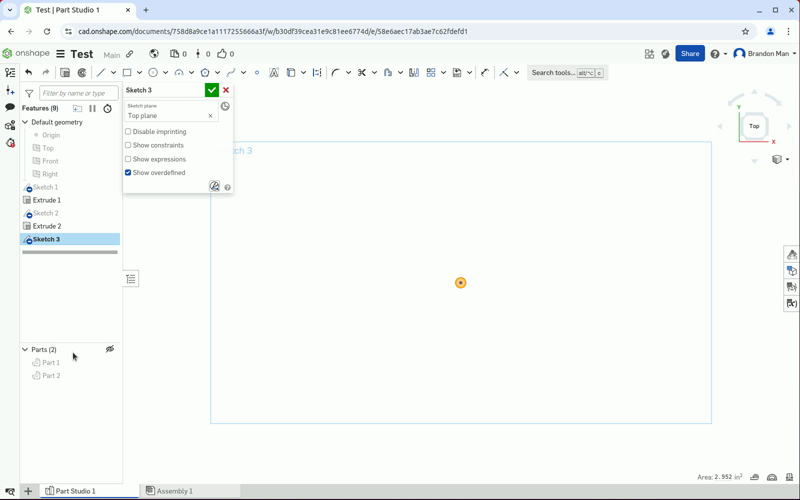
key(shift+e)
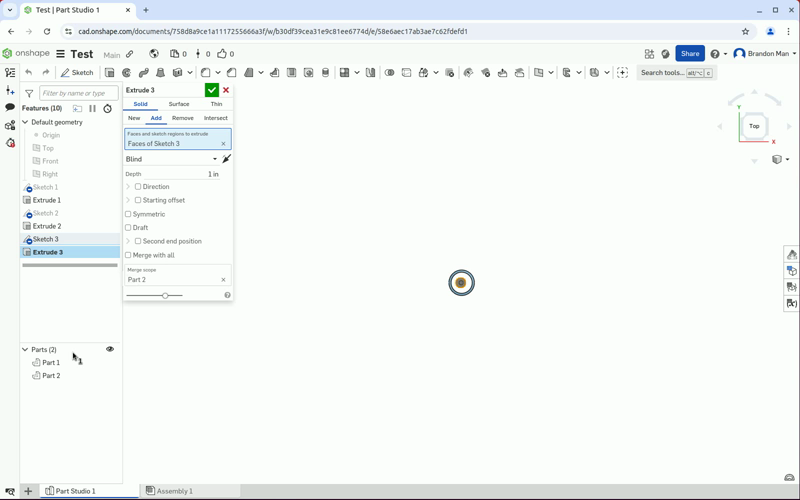
mouse_move(143, 106)
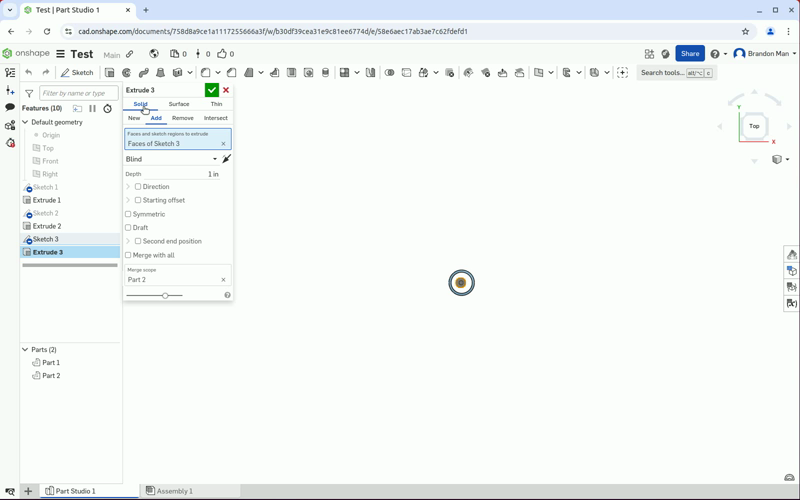
click(143, 106)
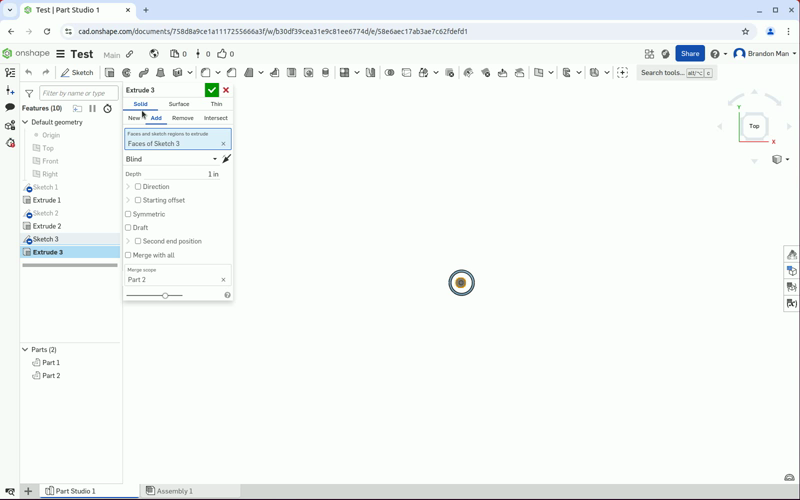
mouse_move(137, 120)
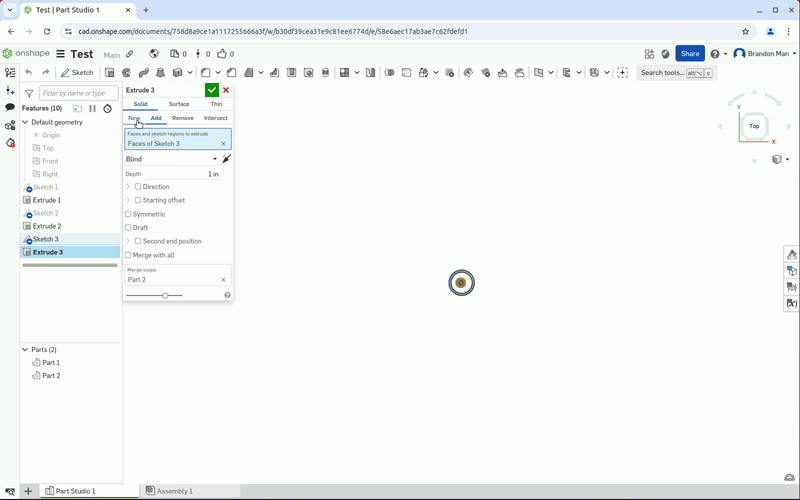
click(137, 120)
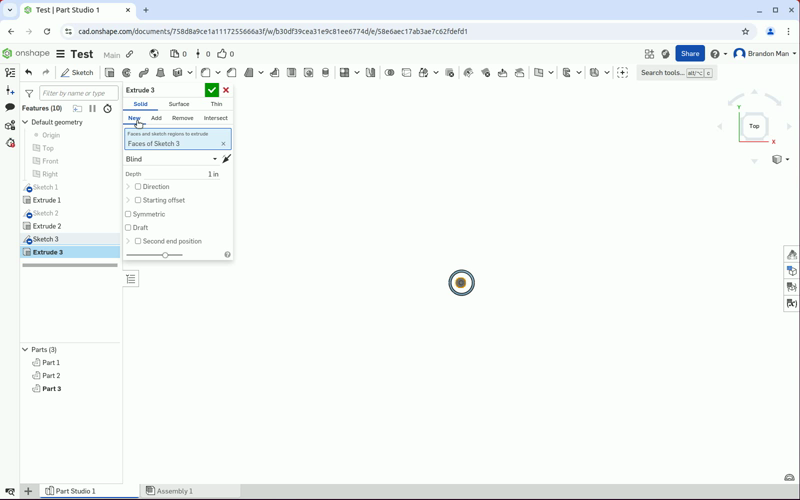
key(tab, 4)
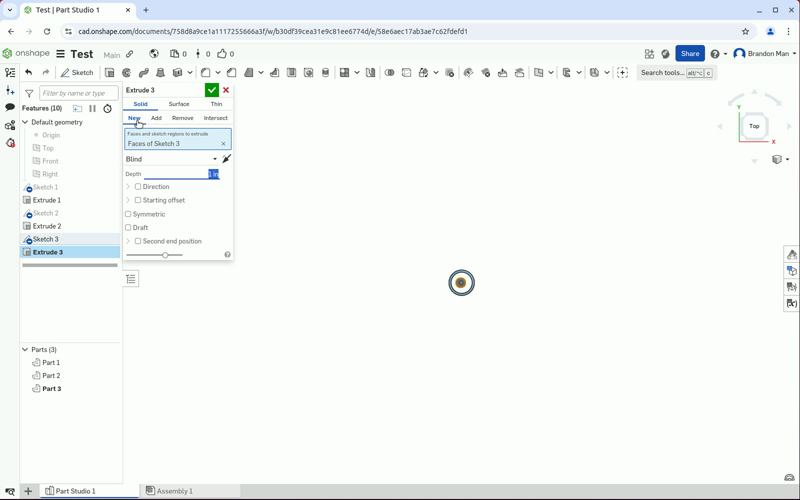
text(20.942)
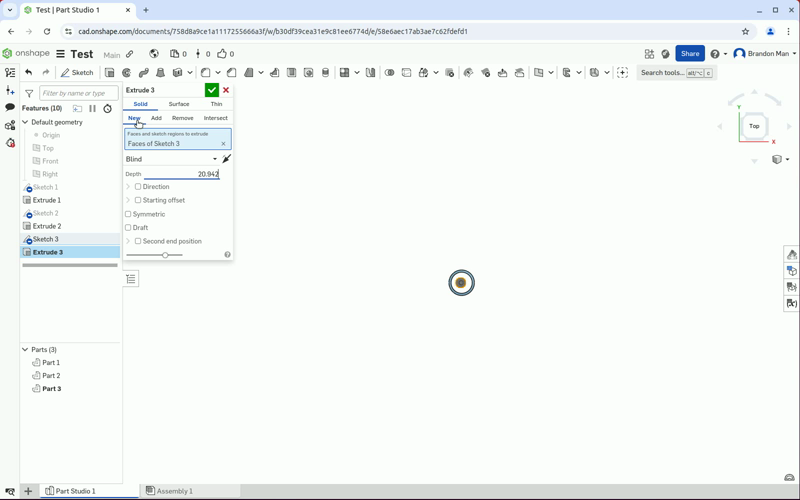
key(enter)
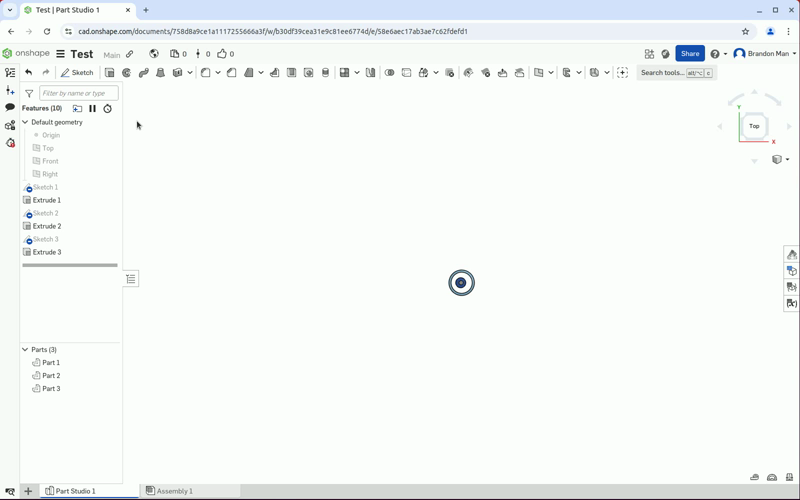
key(shift+h)
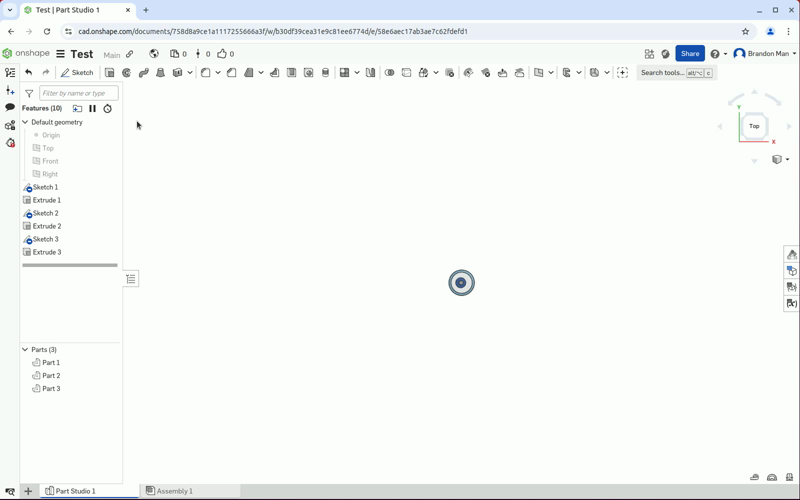
key(shift+h)
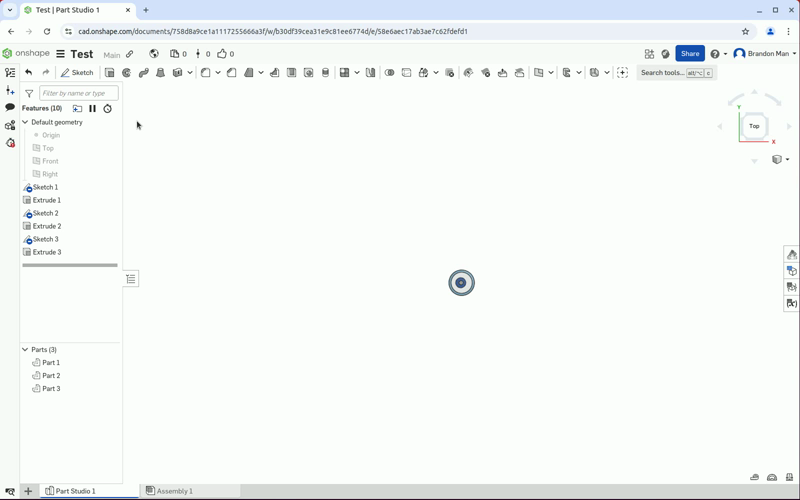
key(shift+7)
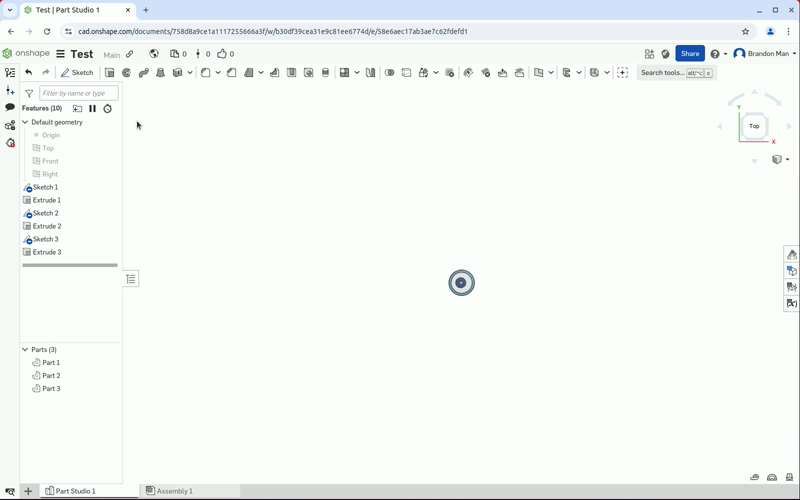
key(up, 3)
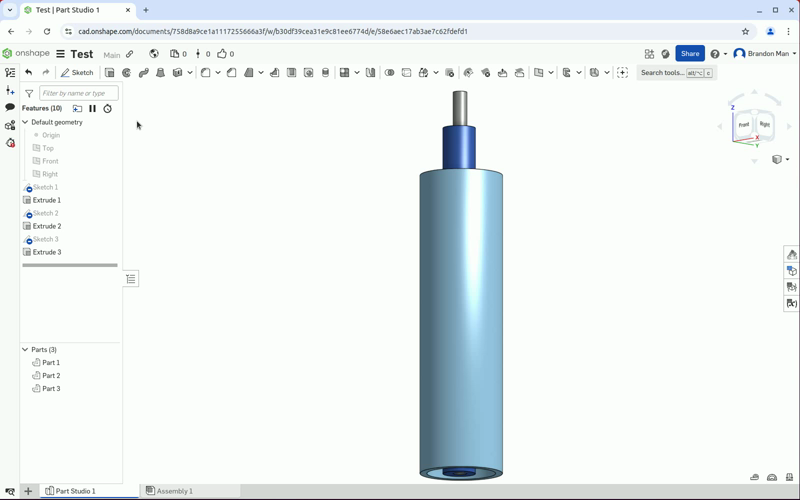
key(left, 3)
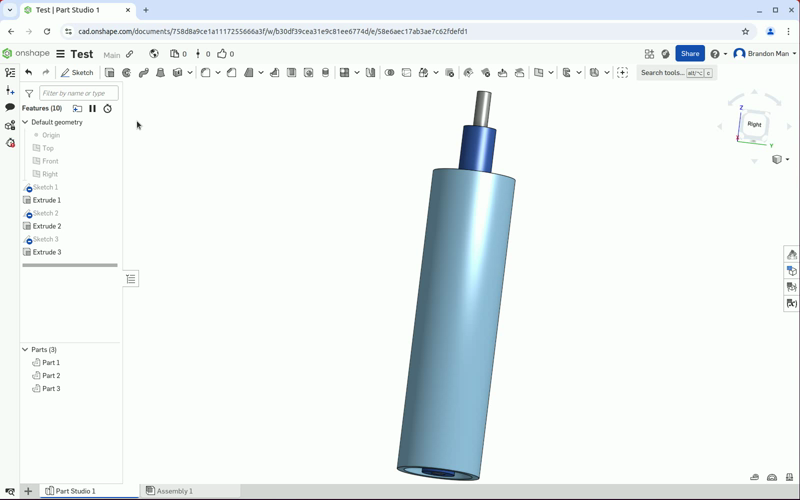
key(right, 3)
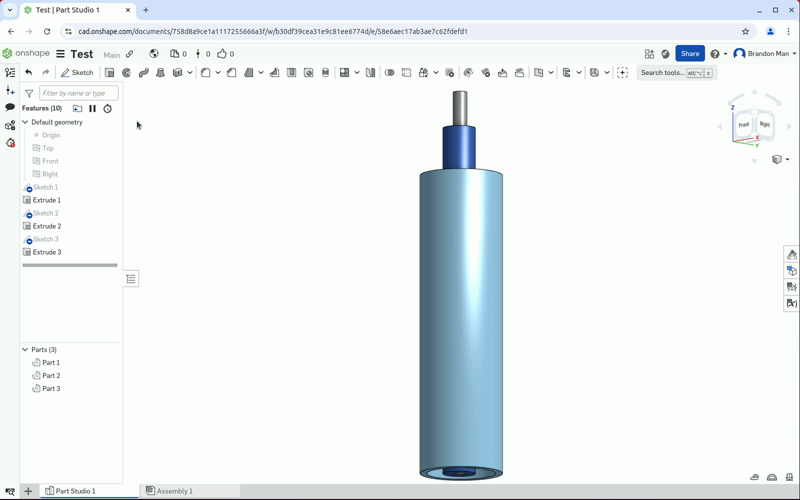
key(down, 3)
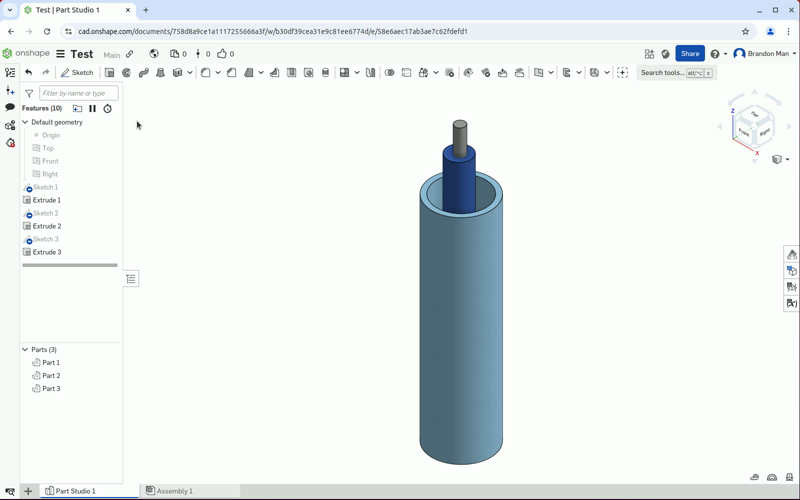
mouse_move(73, 189)
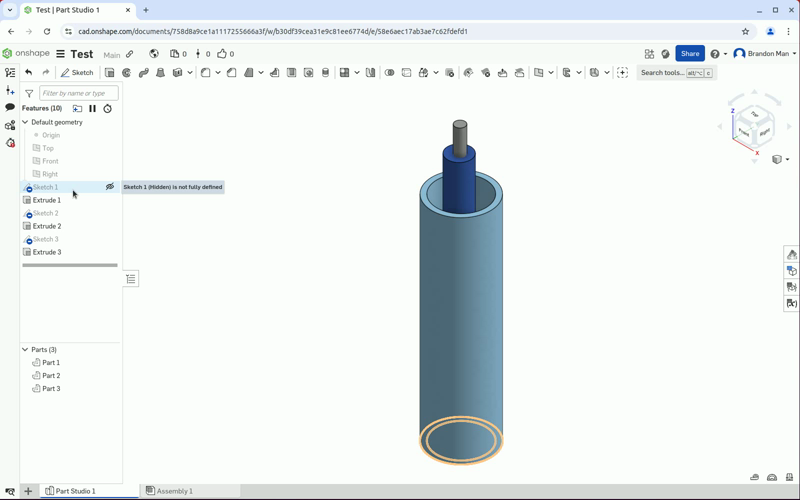
click(73, 189)